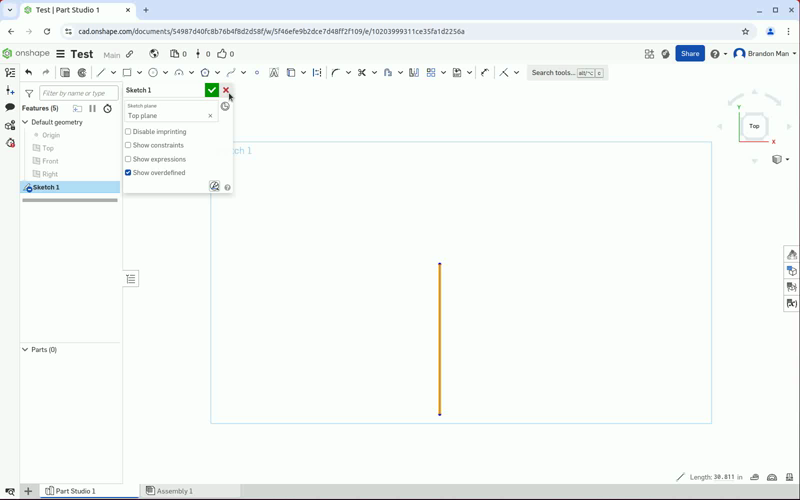
key(shift+h)
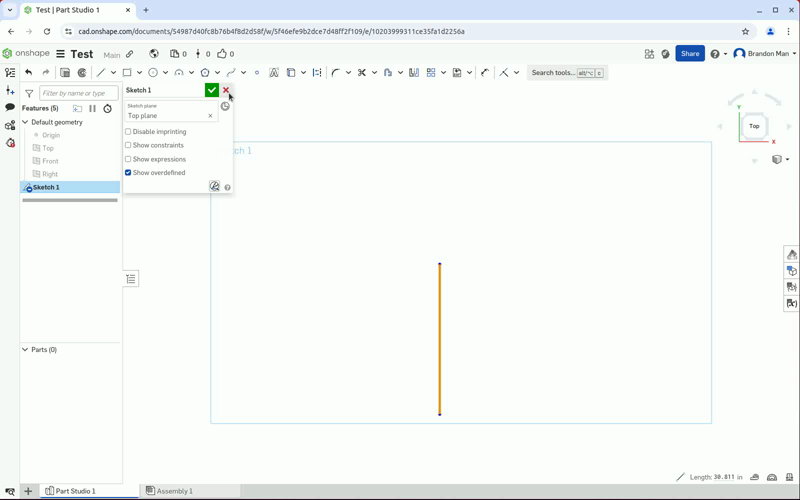
key(shift+s)
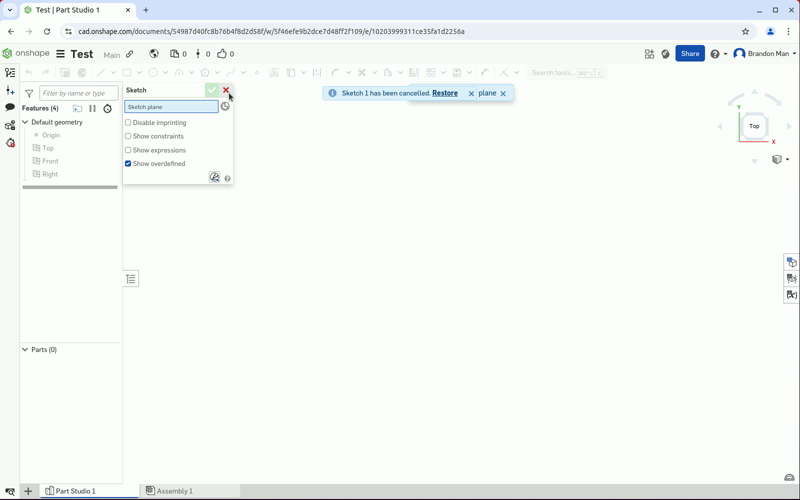
mouse_move(73, 150)
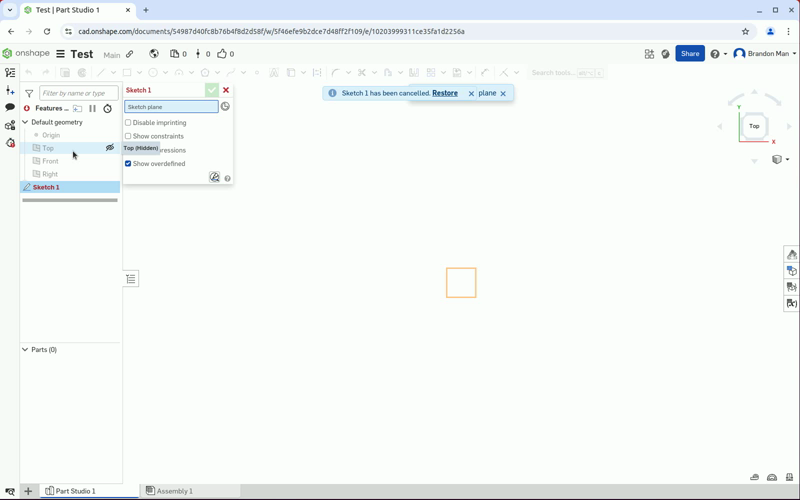
click(73, 150)
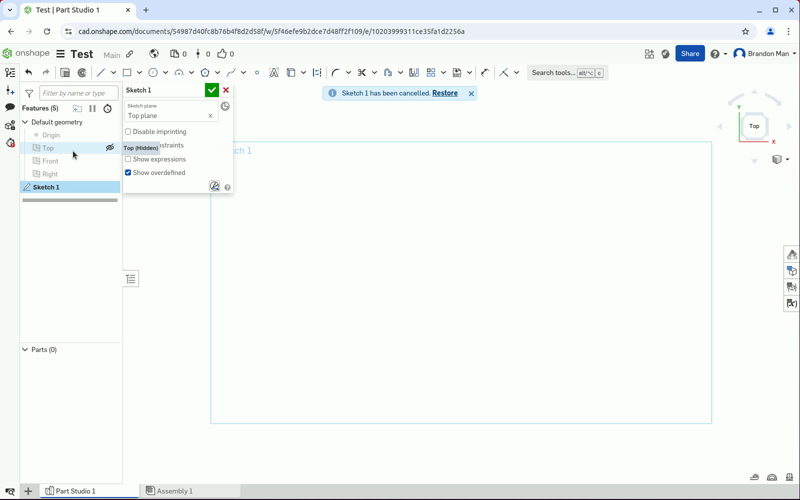
mouse_move(73, 352)
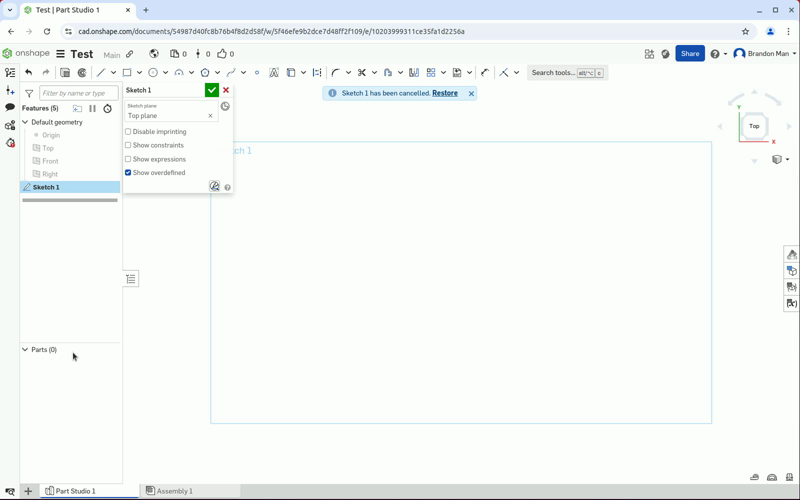
key(y)
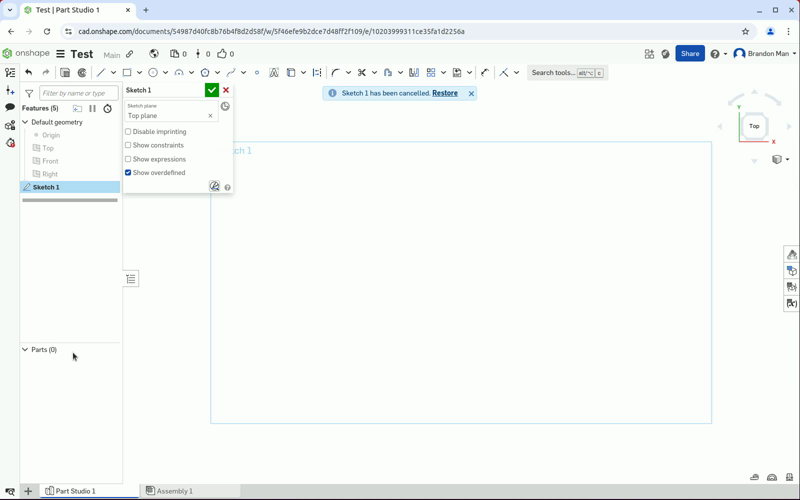
key(l)
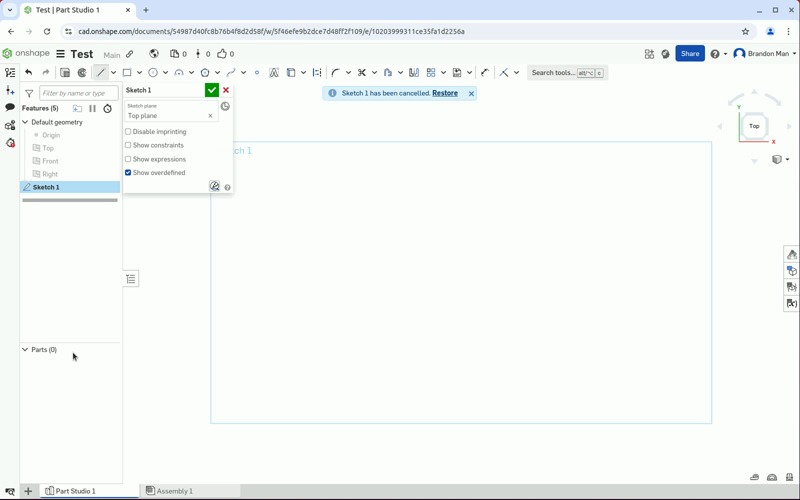
key_down(shift)
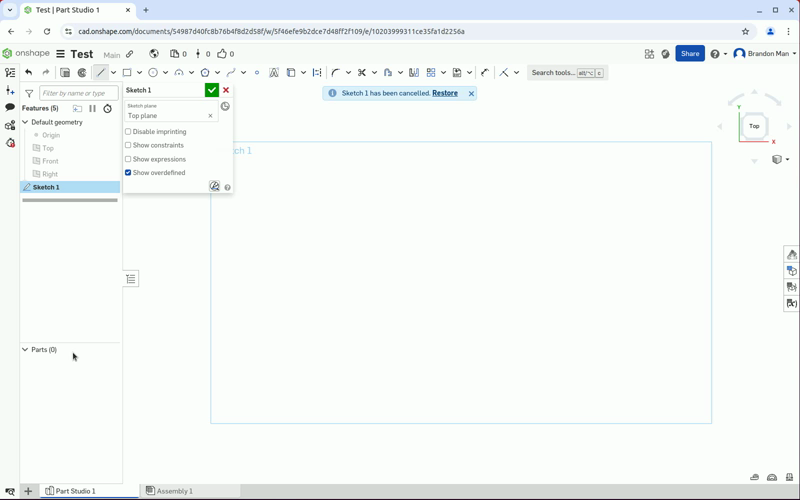
mouse_move(349, 282)
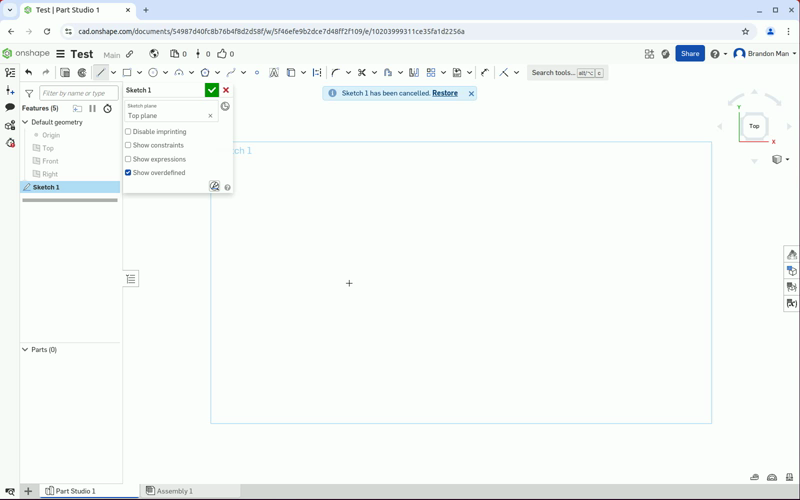
click(349, 282)
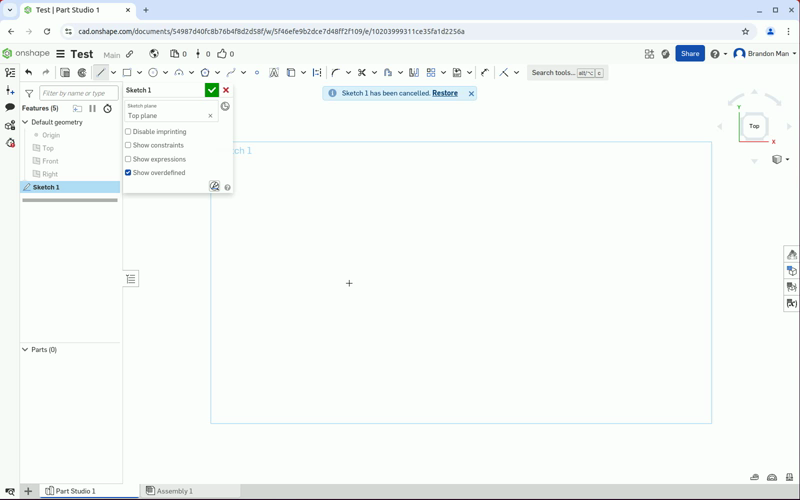
key_up(shift)
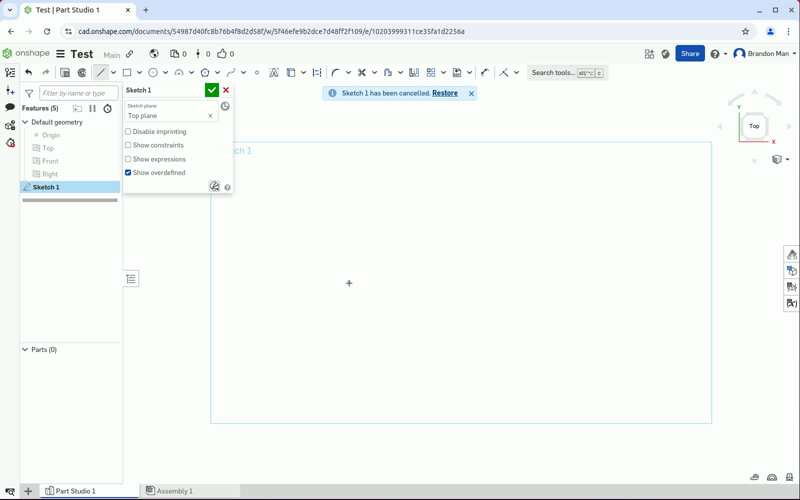
key_down(shift)
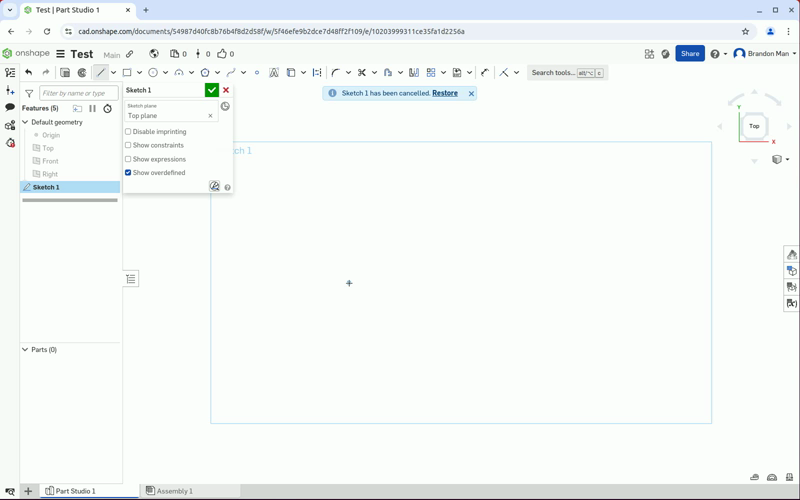
mouse_move(405, 378)
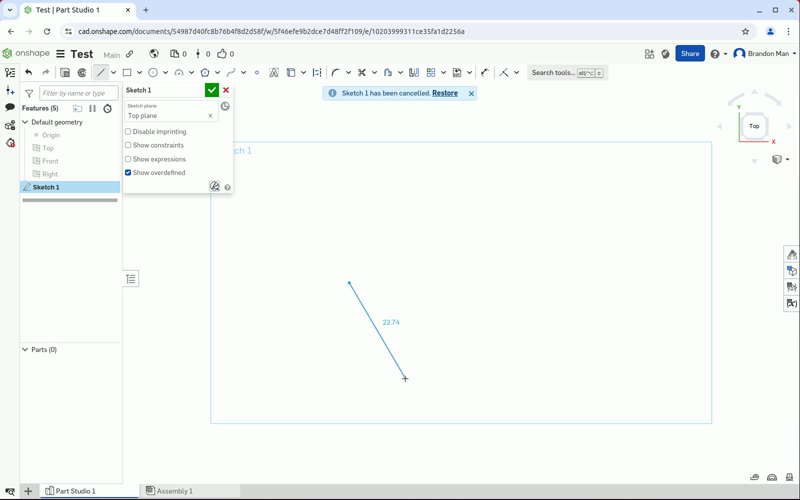
click(405, 378)
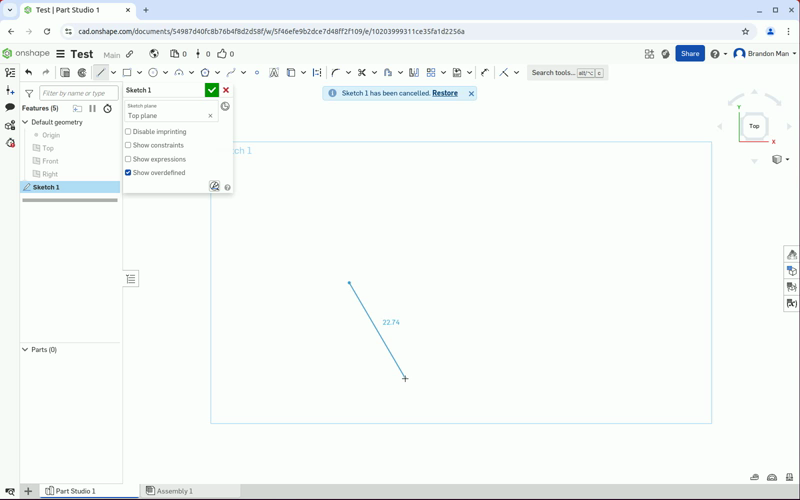
key_up(shift)
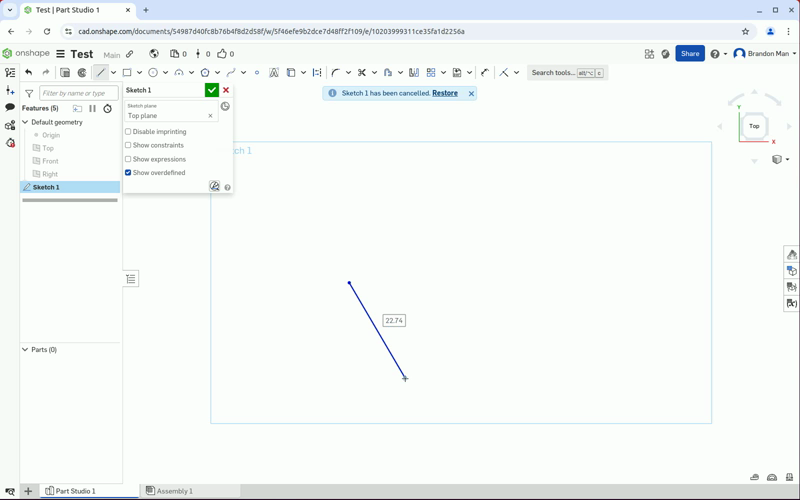
key_down(shift)
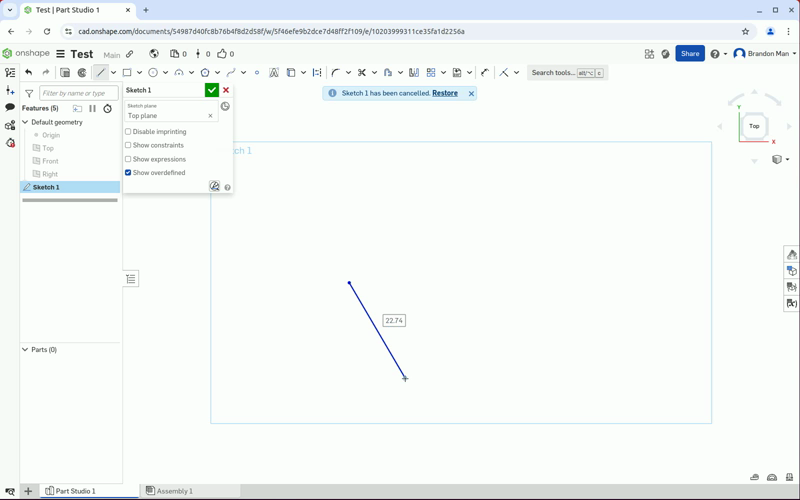
mouse_move(514, 378)
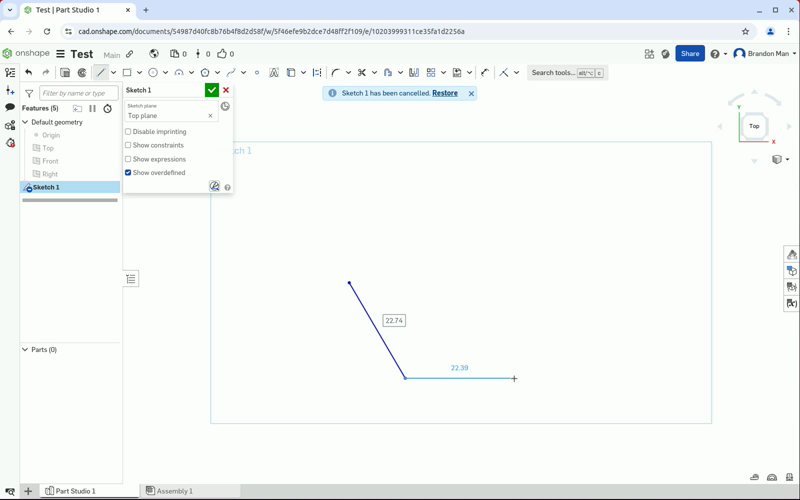
click(514, 378)
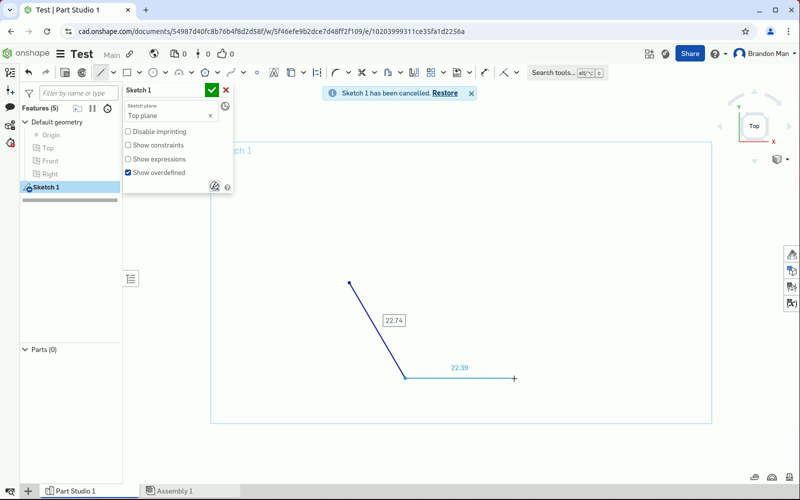
key_up(shift)
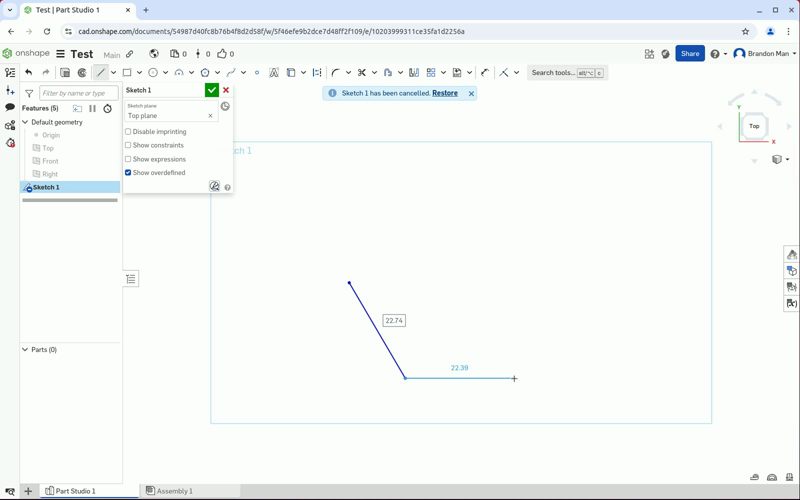
key_down(shift)
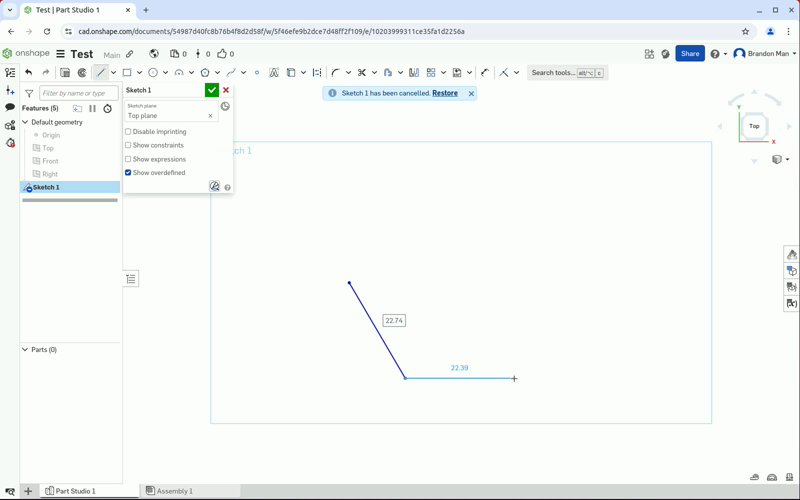
mouse_move(569, 282)
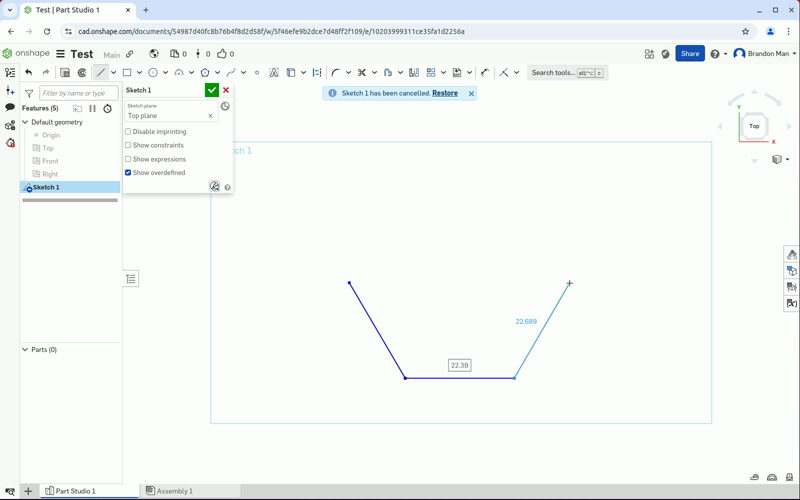
click(569, 282)
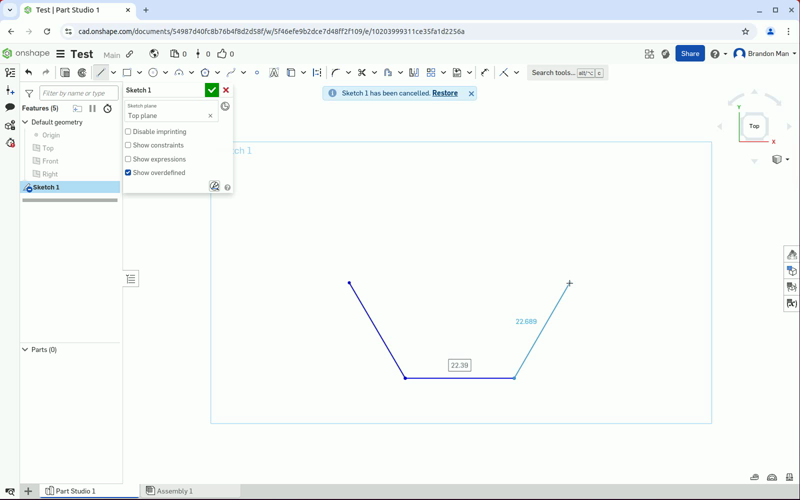
key_up(shift)
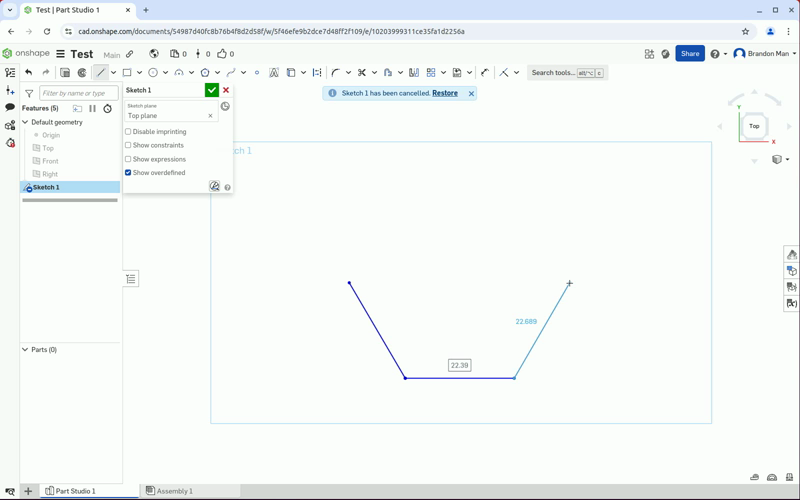
key_down(shift)
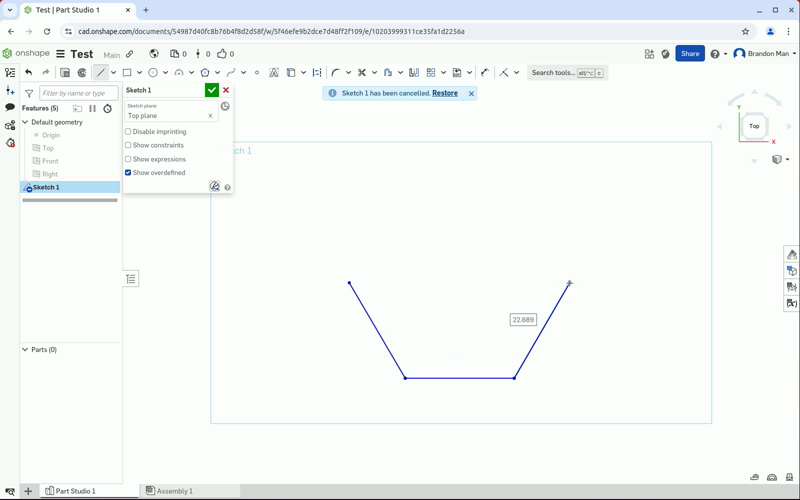
mouse_move(514, 187)
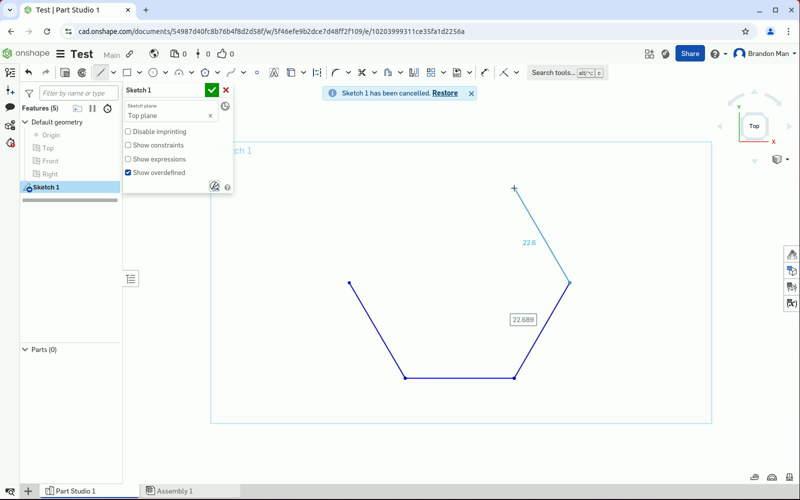
click(514, 187)
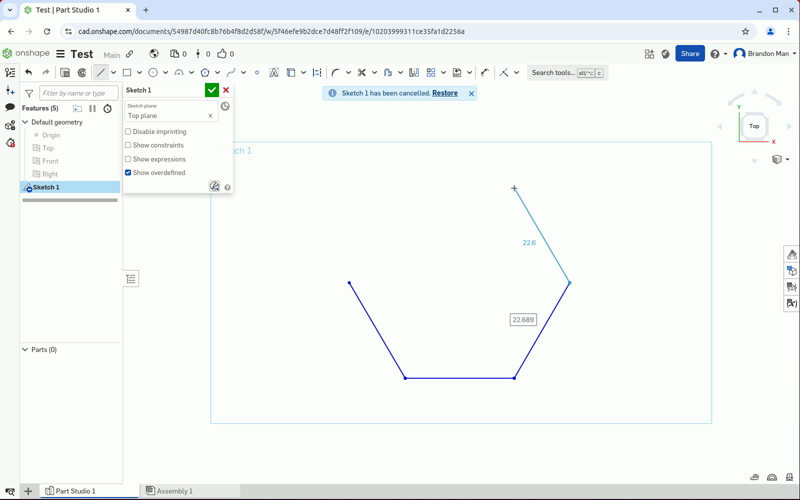
key_up(shift)
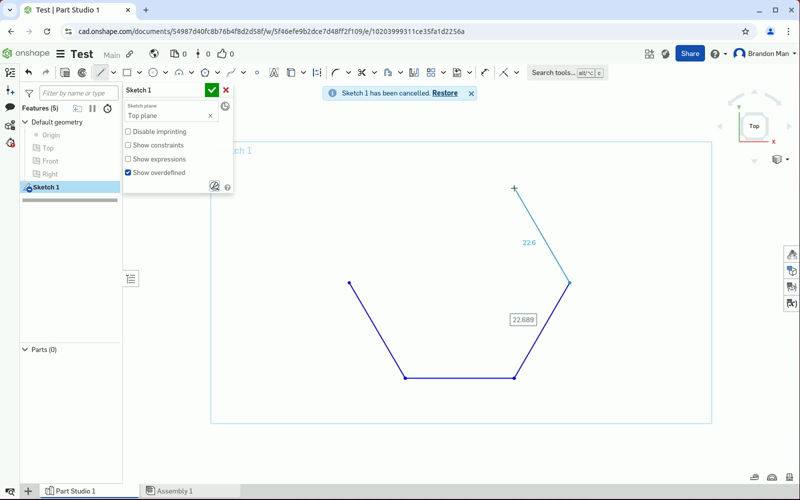
key_down(shift)
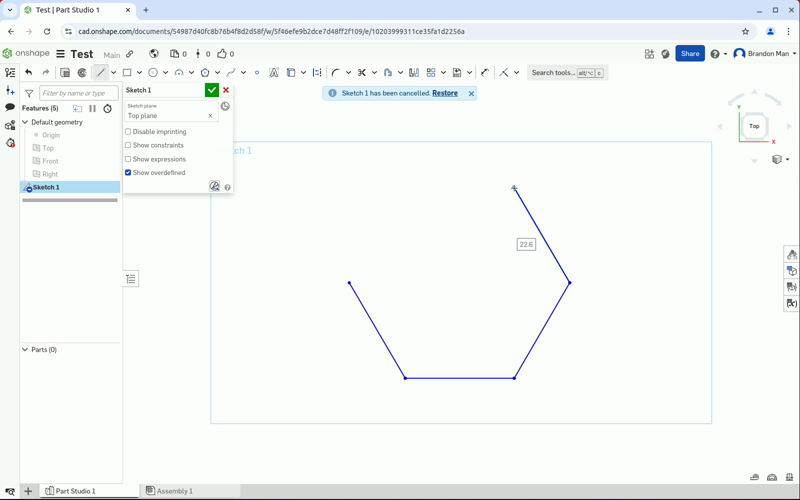
mouse_move(405, 187)
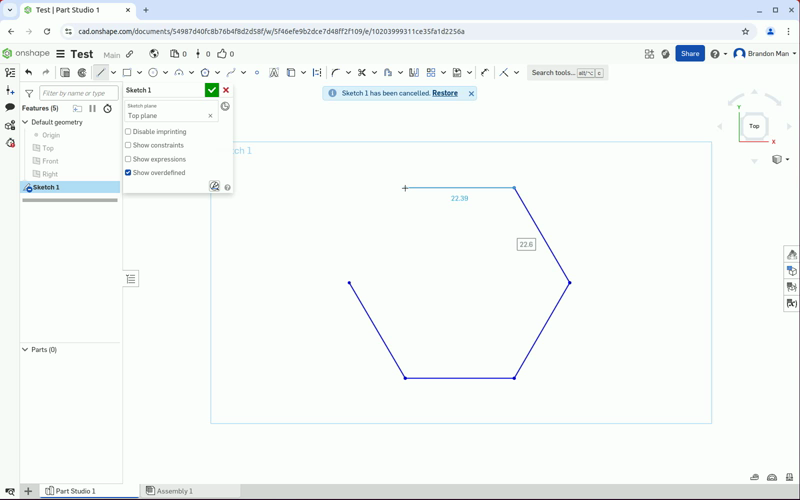
click(405, 187)
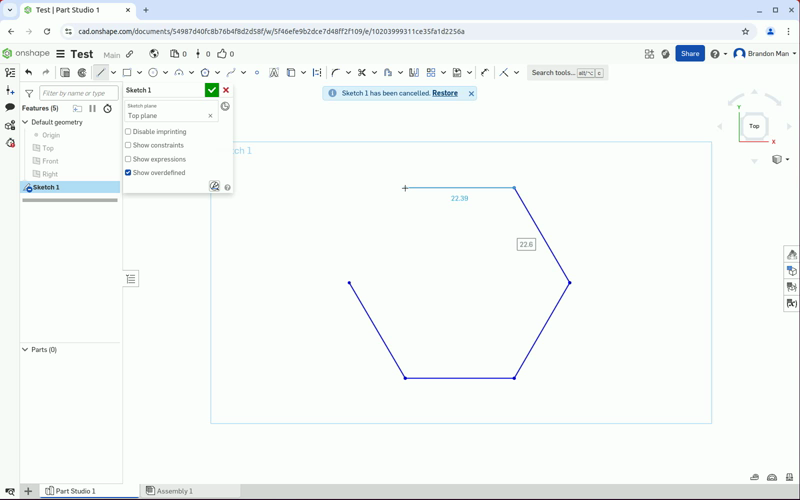
key_up(shift)
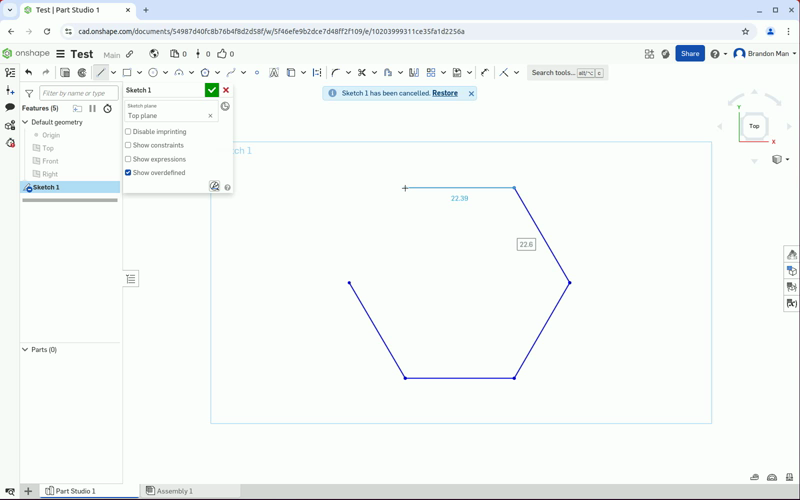
key_down(shift)
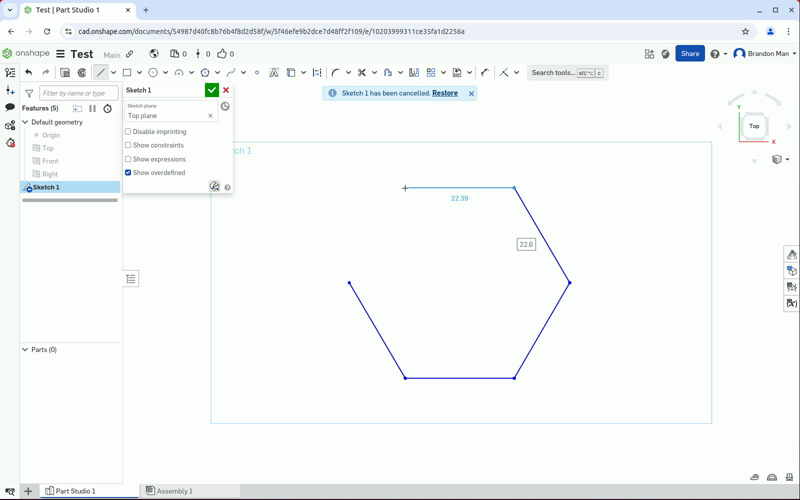
mouse_move(349, 282)
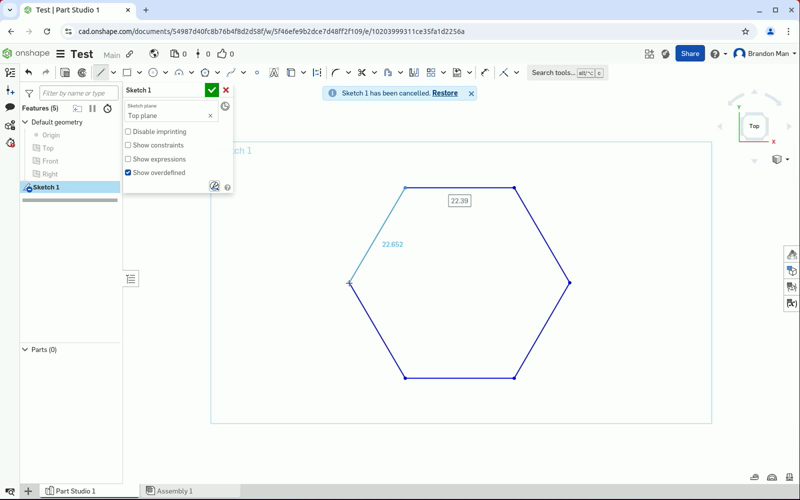
key_up(shift)
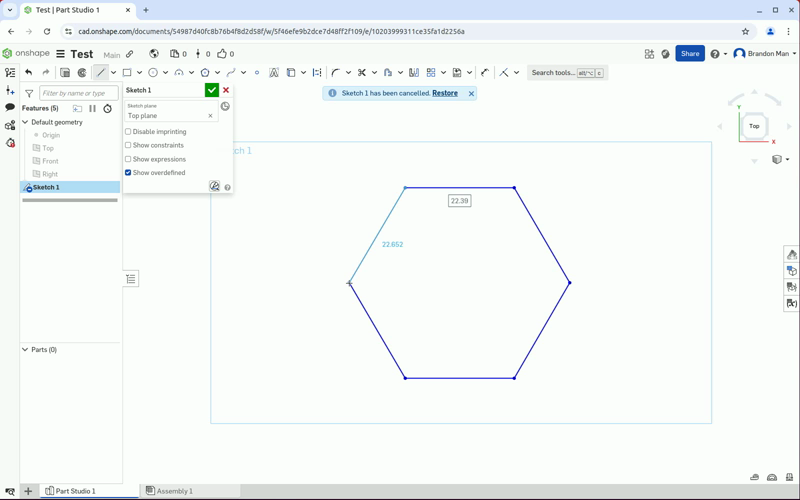
click(349, 282)
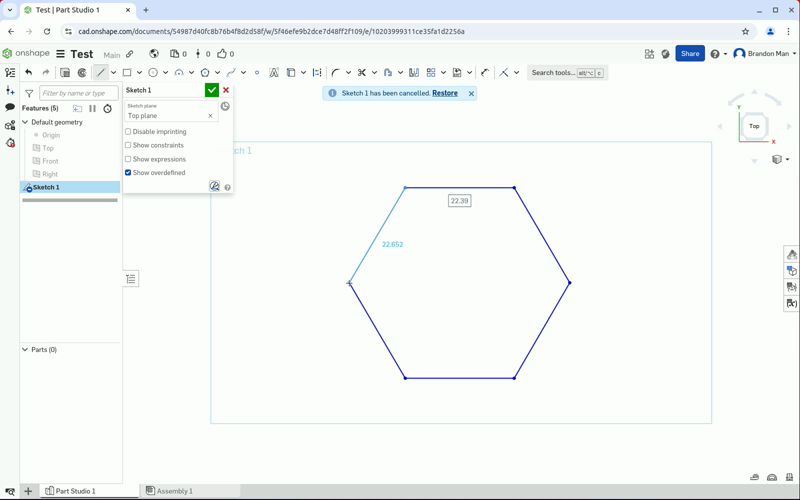
key(esc)
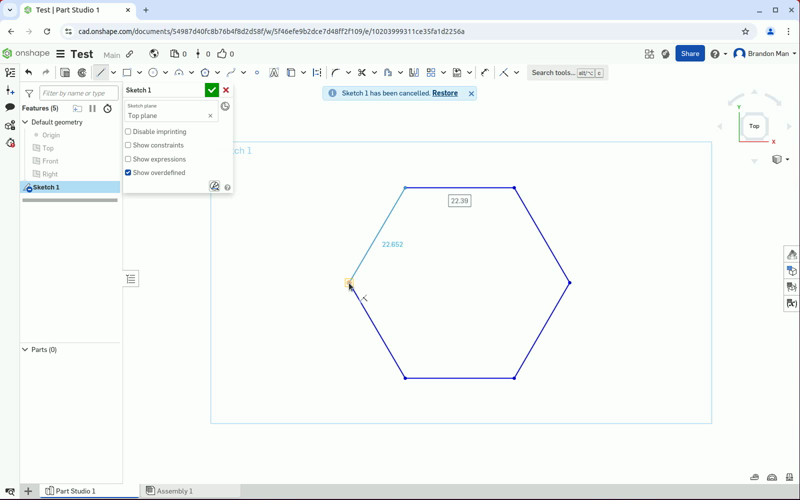
mouse_move(426, 293)
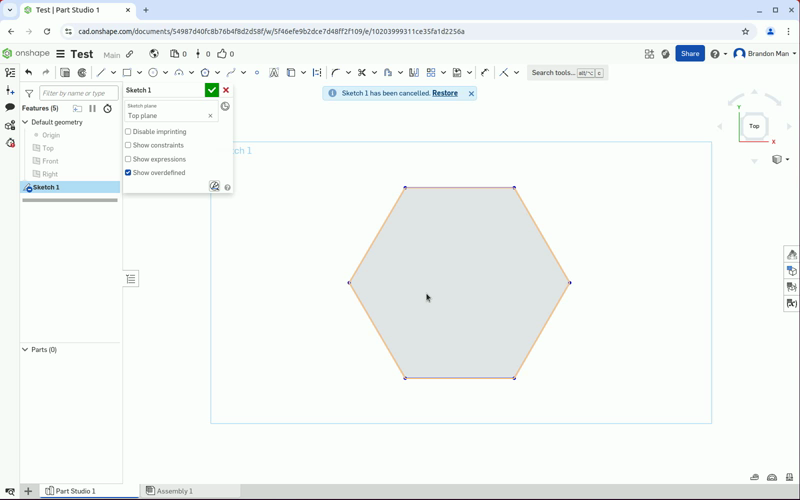
click(426, 293)
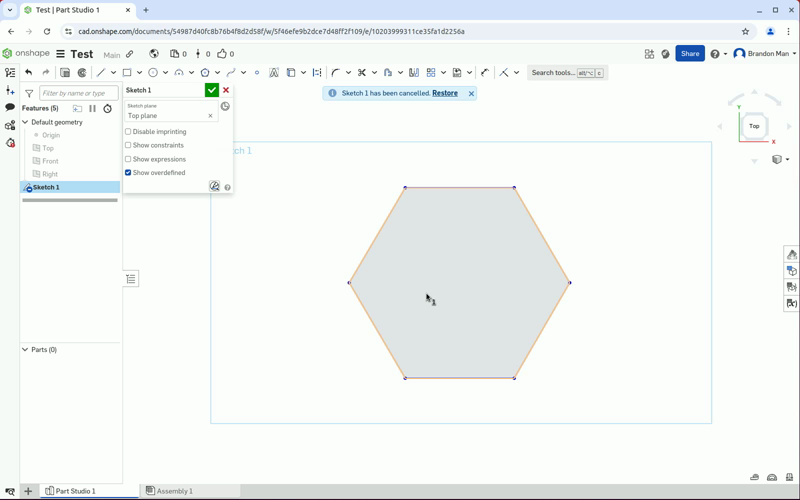
mouse_move(73, 352)
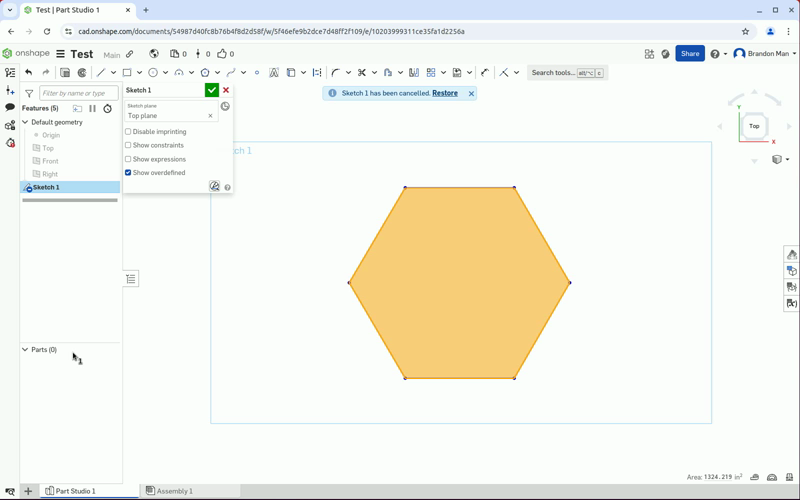
key(shift+y)
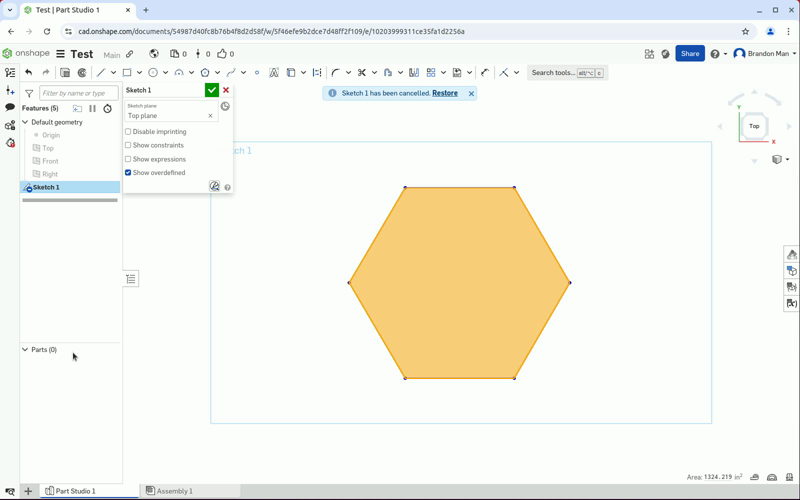
key(shift+e)
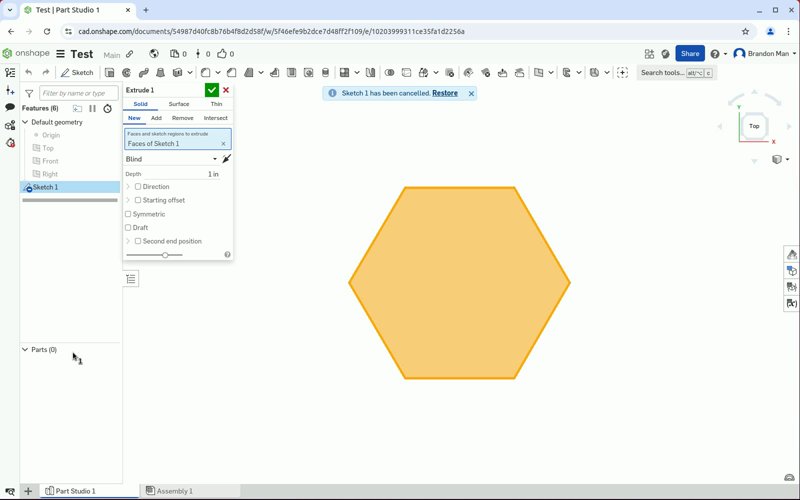
mouse_move(143, 106)
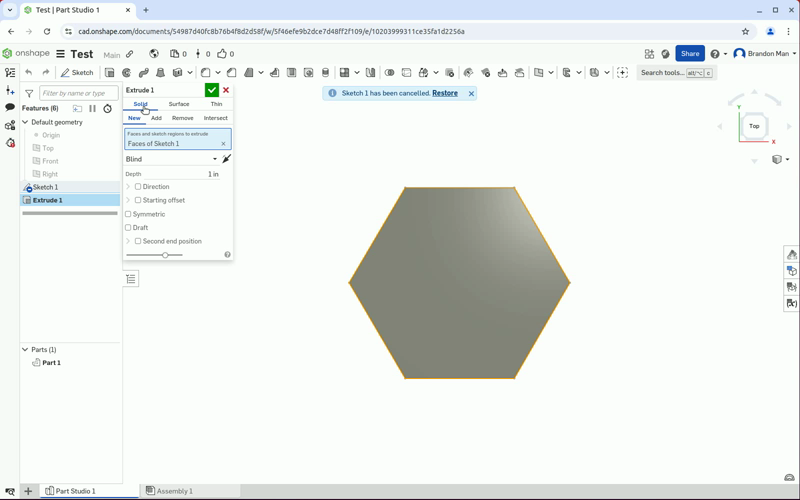
click(143, 106)
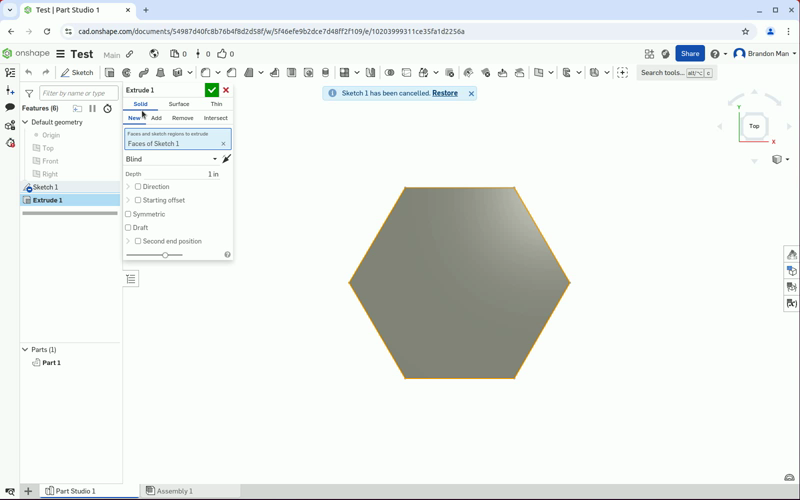
mouse_move(137, 120)
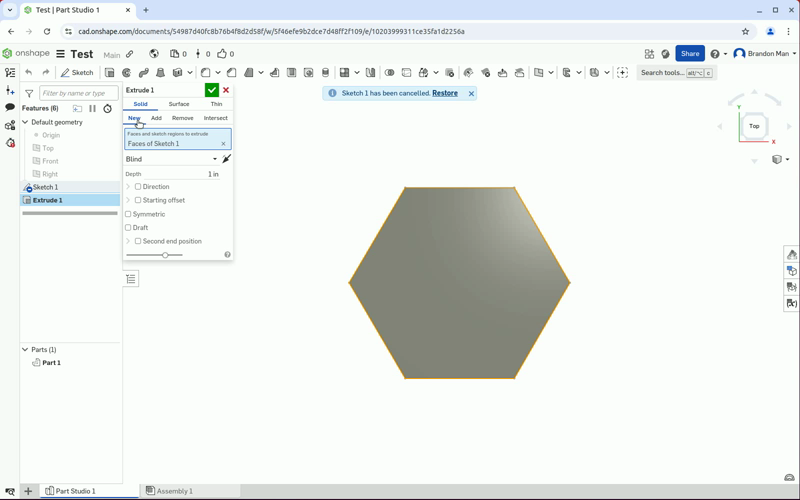
click(137, 120)
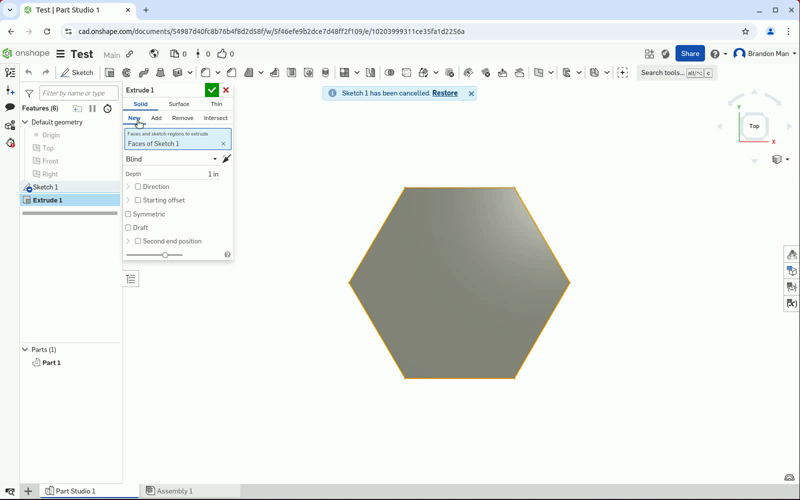
key(tab, 4)
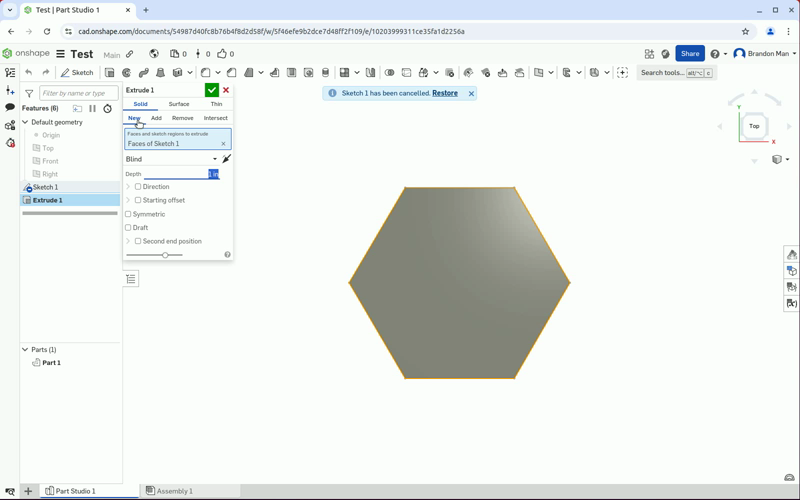
text(15.405)
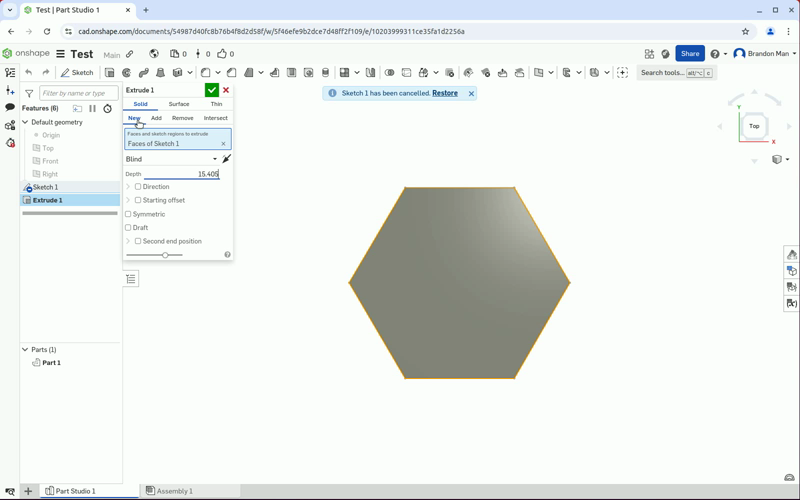
key(enter)
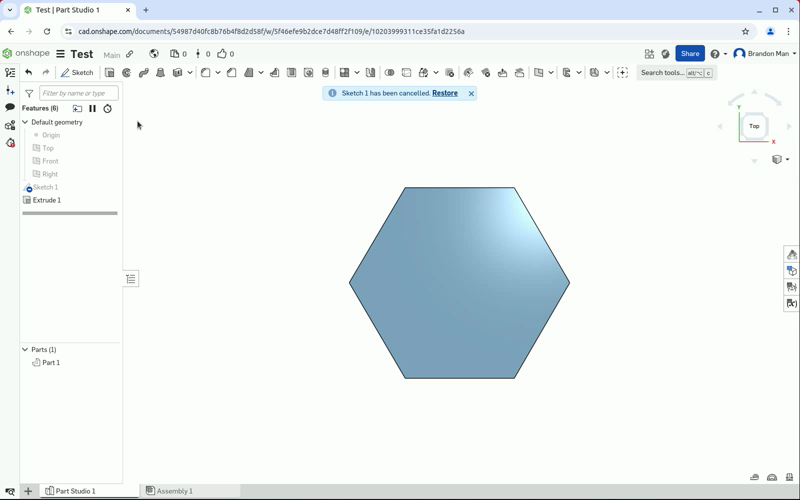
key(shift+h)
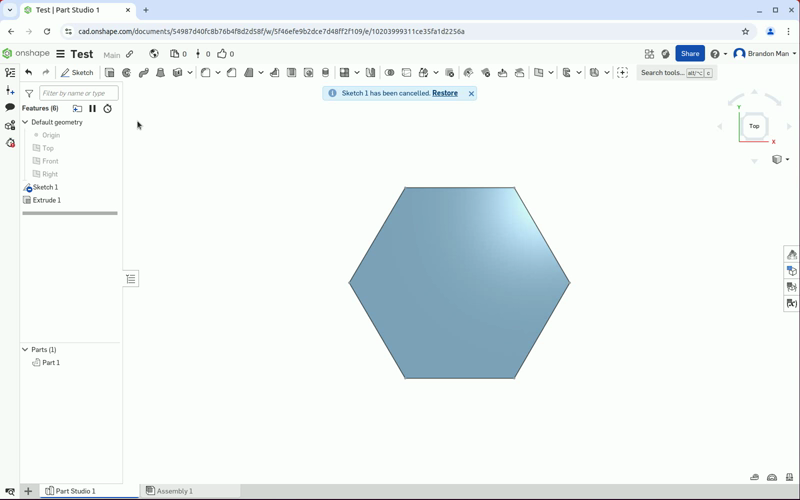
key(shift+h)
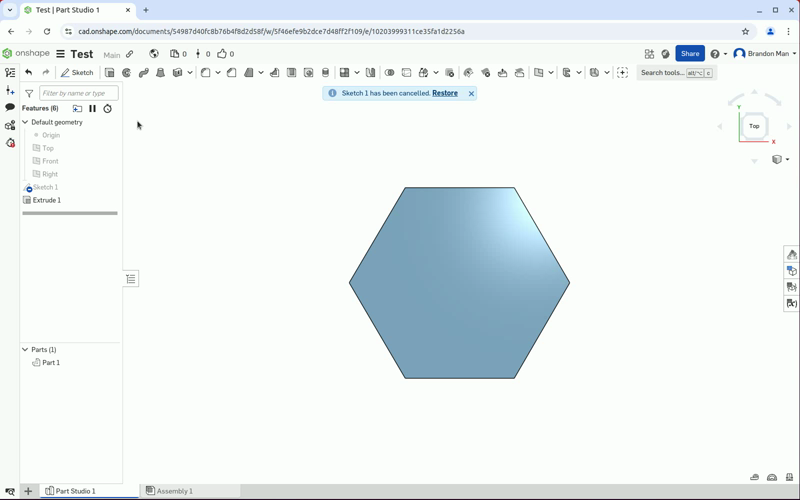
mouse_move(73, 189)
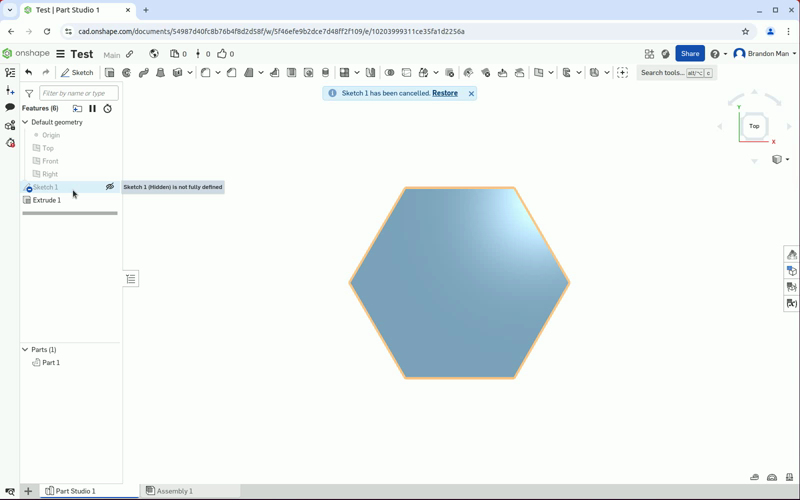
click(73, 189)
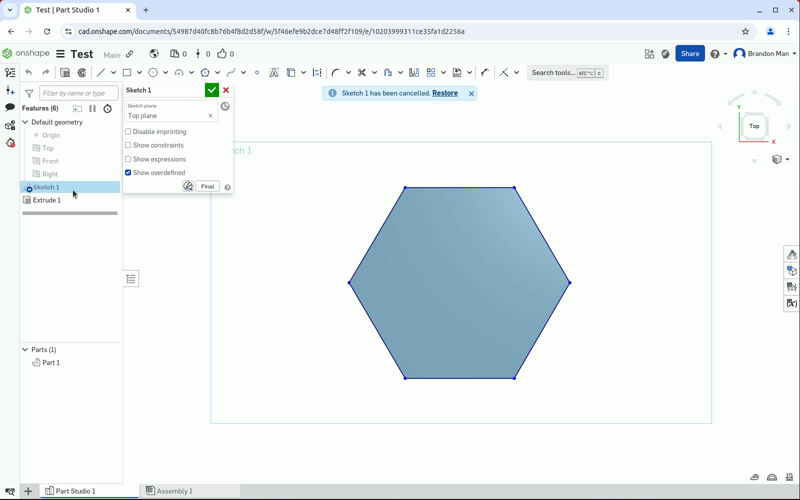
mouse_move(229, 92)
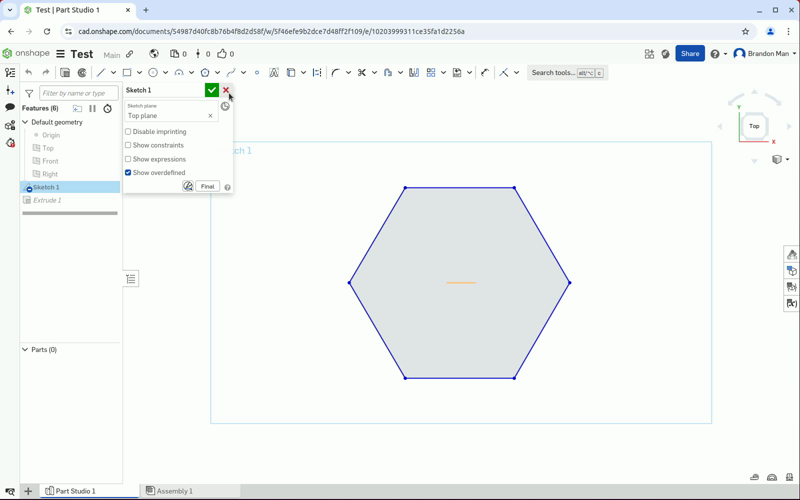
click(229, 92)
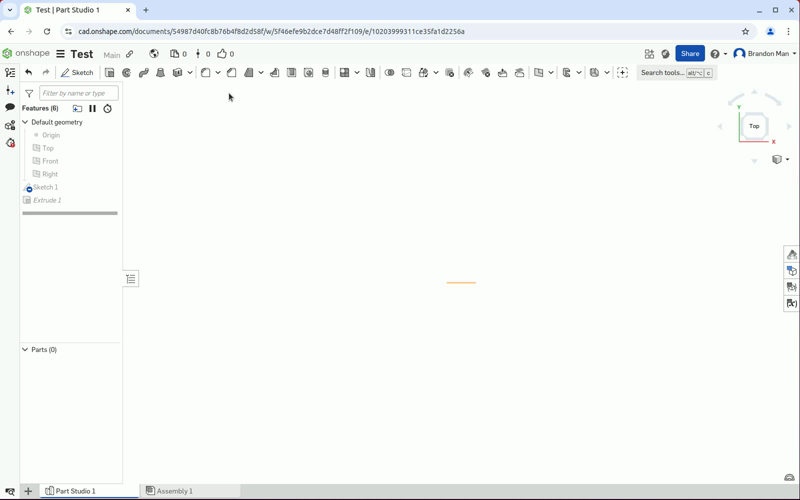
mouse_move(541, 75)
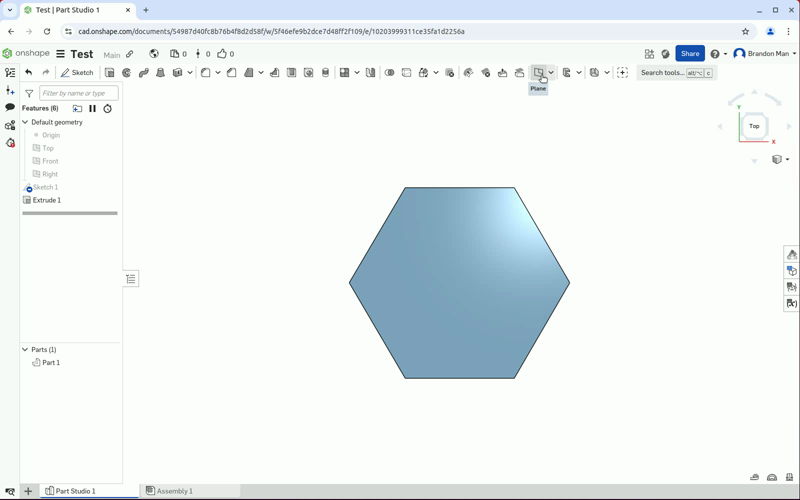
click(541, 75)
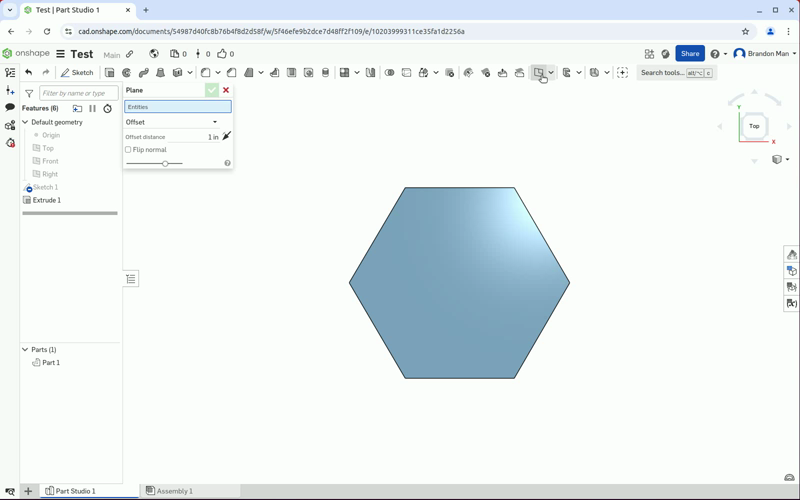
mouse_move(73, 150)
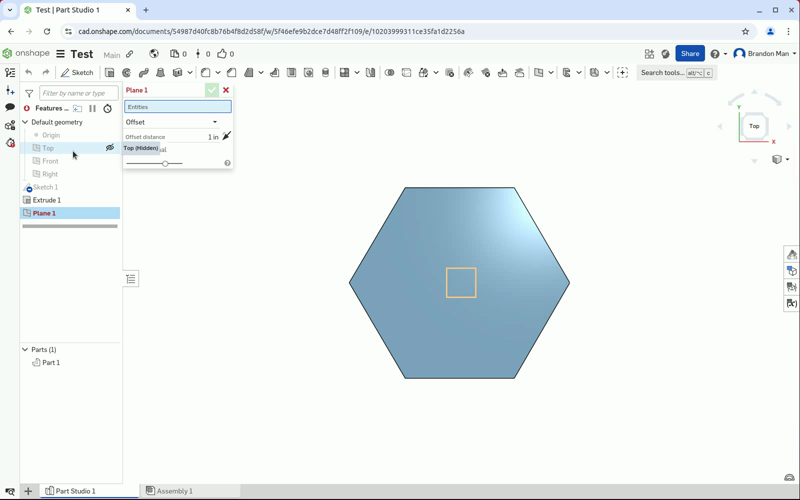
click(73, 150)
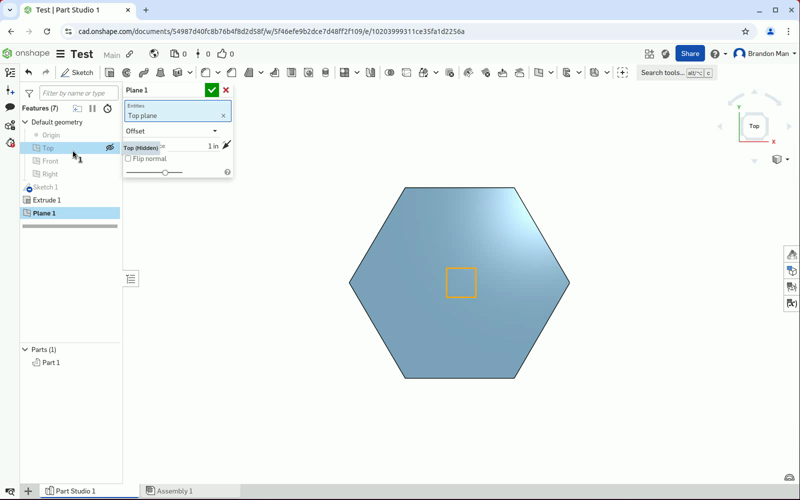
key(tab, 2)
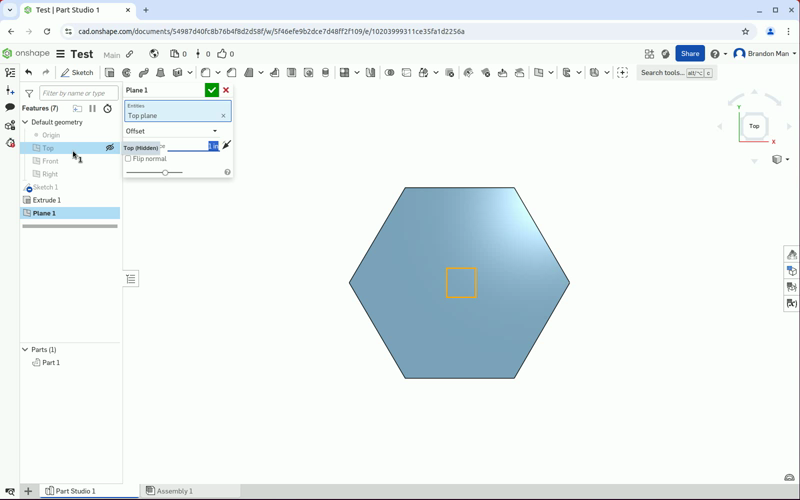
text(15.405)
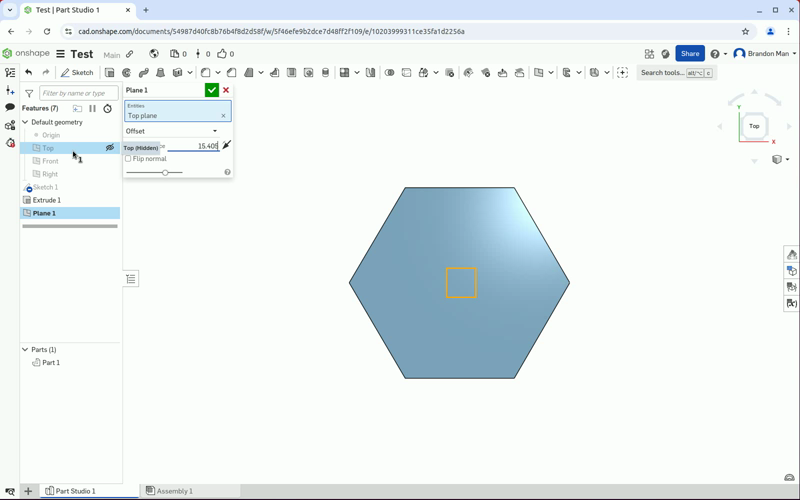
key(enter, 2)
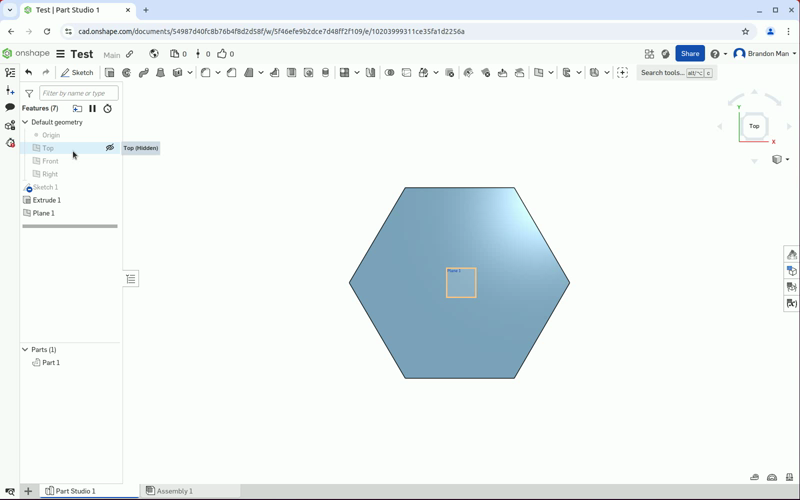
key(shift+s)
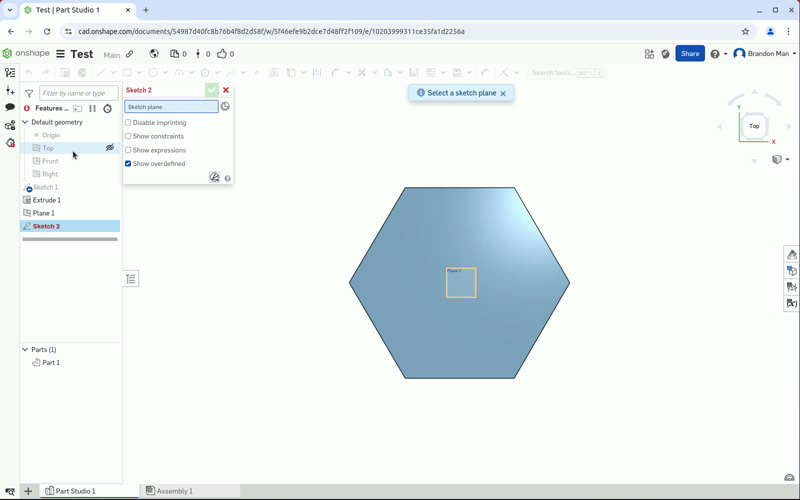
mouse_move(73, 215)
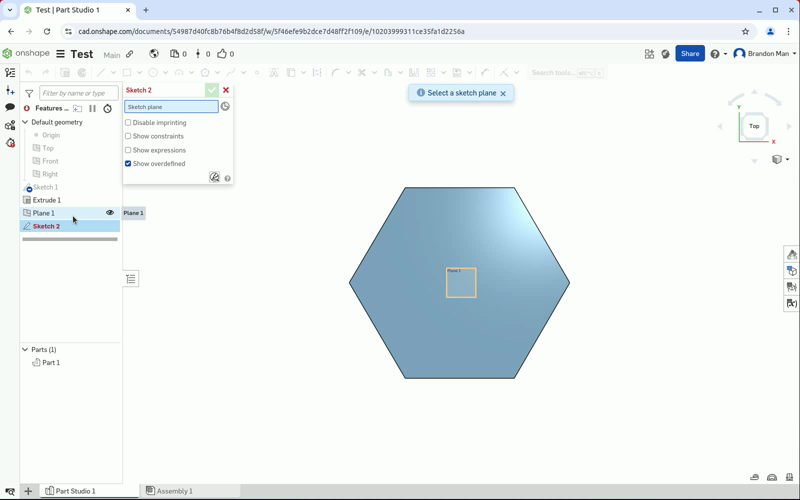
click(73, 215)
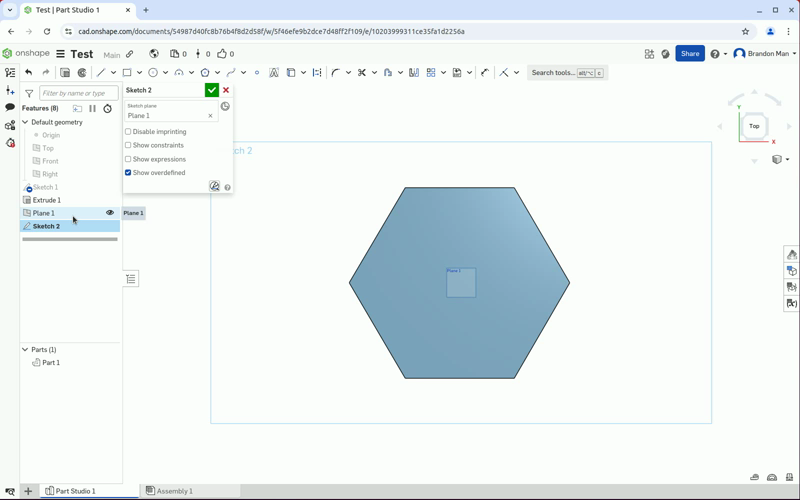
mouse_move(73, 352)
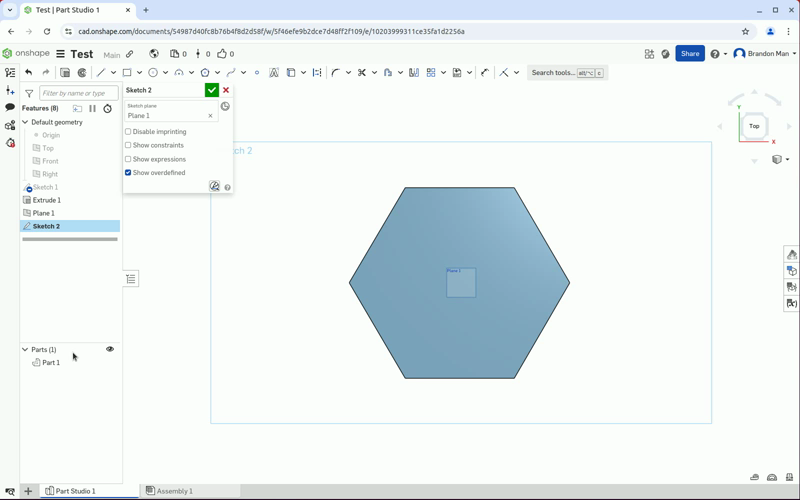
key(y)
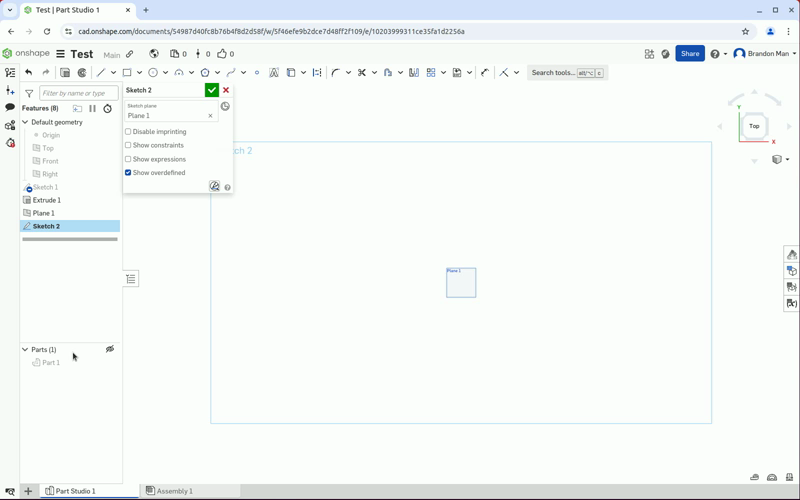
key(c)
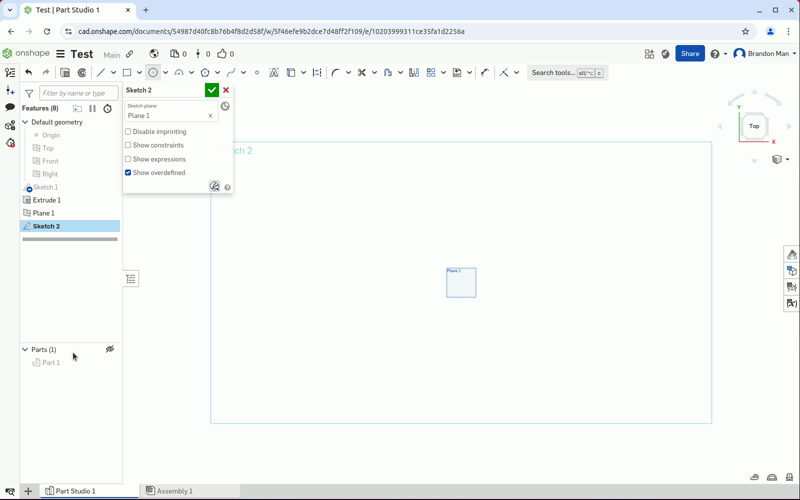
key_down(shift)
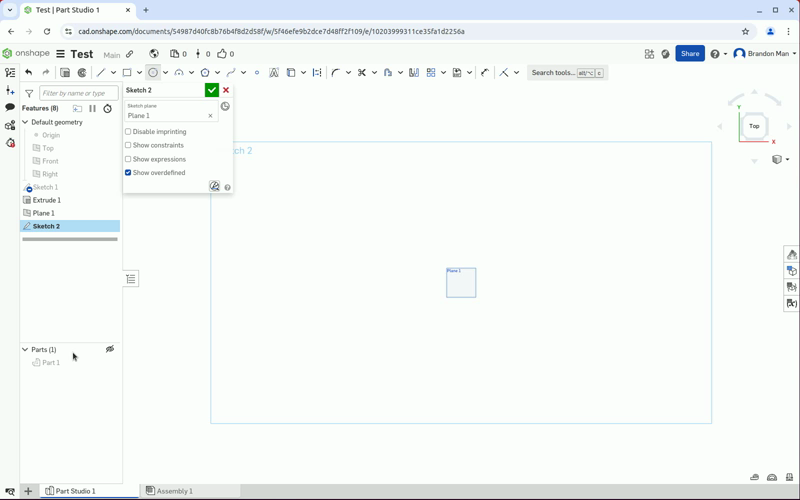
mouse_move(461, 282)
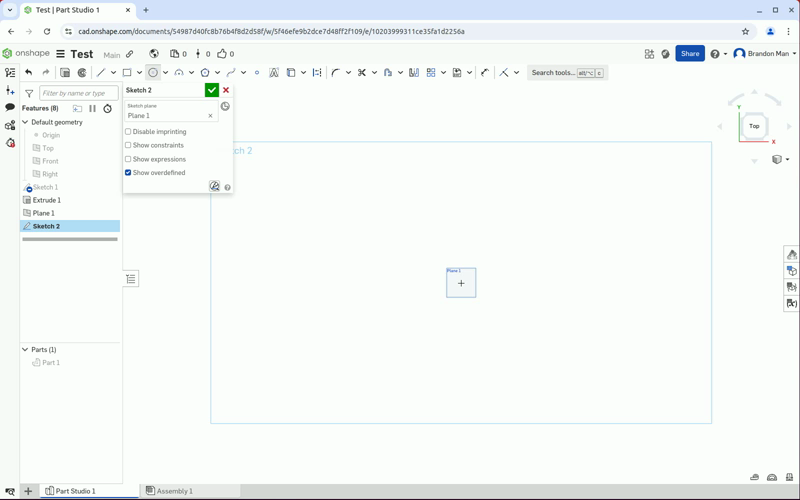
click(461, 282)
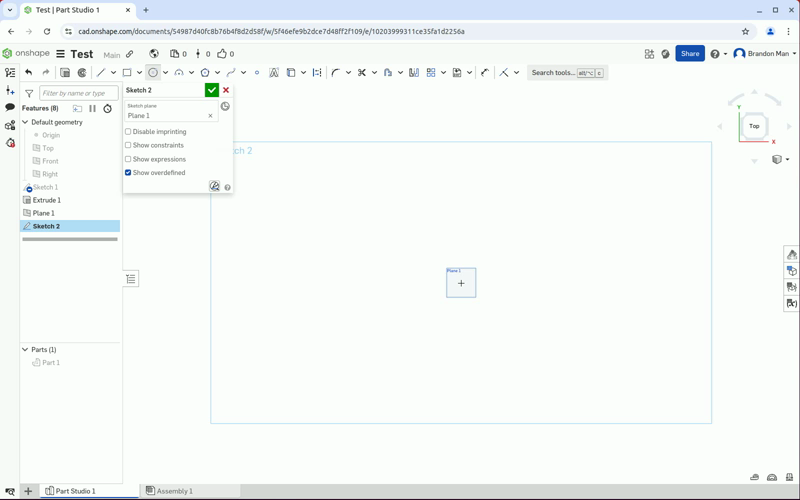
key_up(shift)
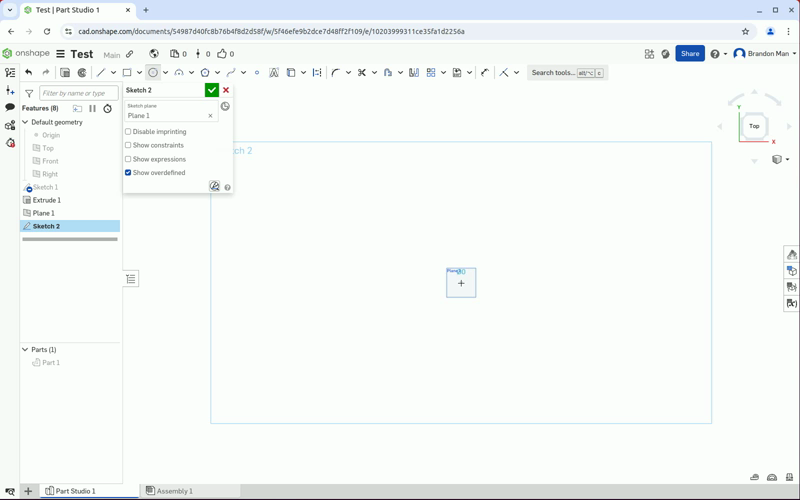
mouse_move(552, 282)
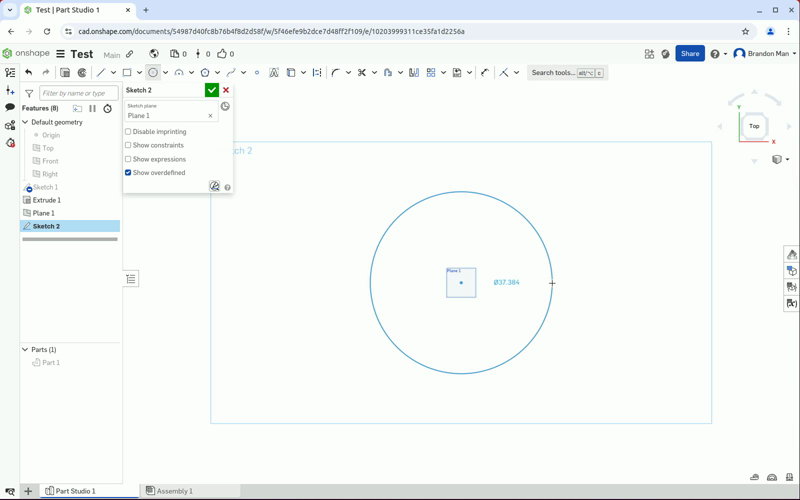
click(552, 282)
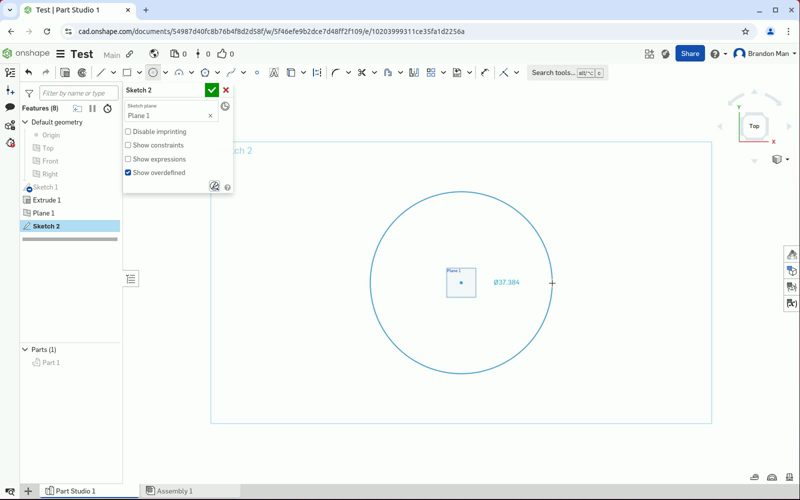
key(esc)
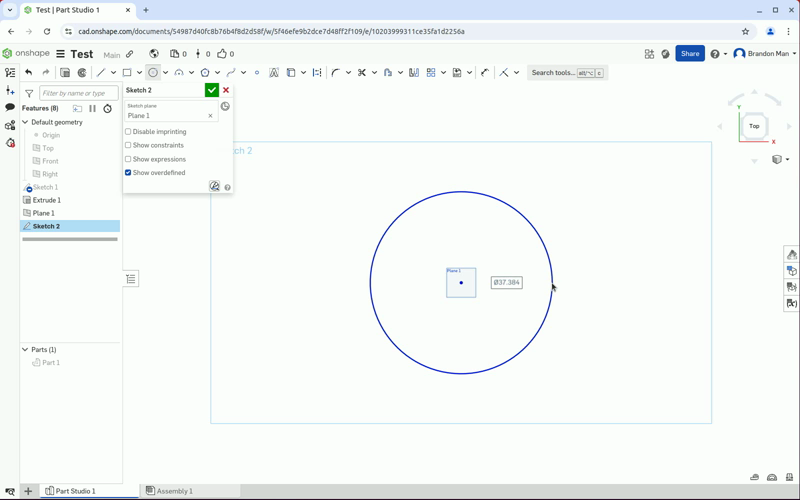
mouse_move(472, 242)
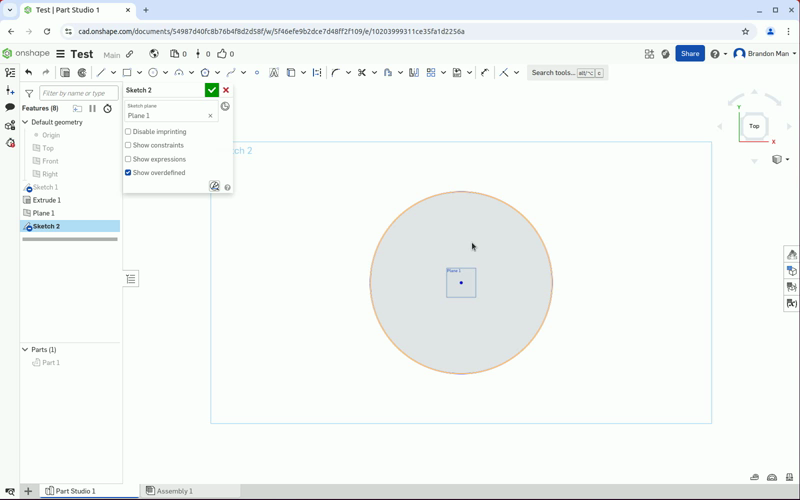
click(472, 242)
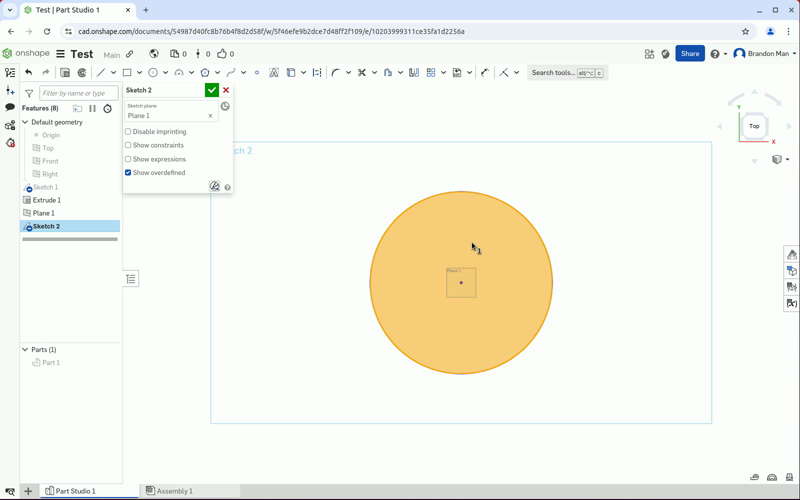
mouse_move(73, 352)
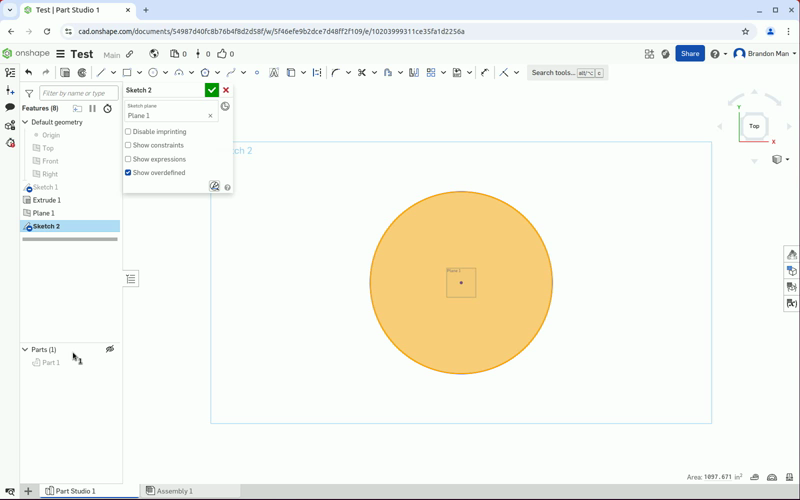
key(shift+y)
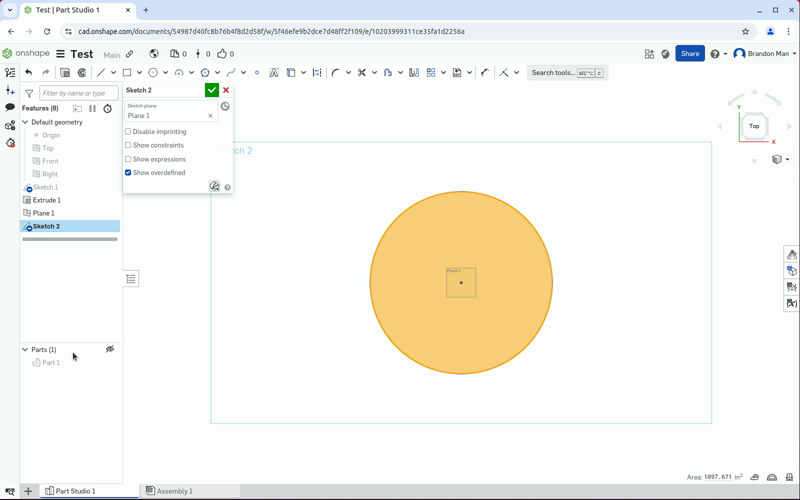
key(shift+e)
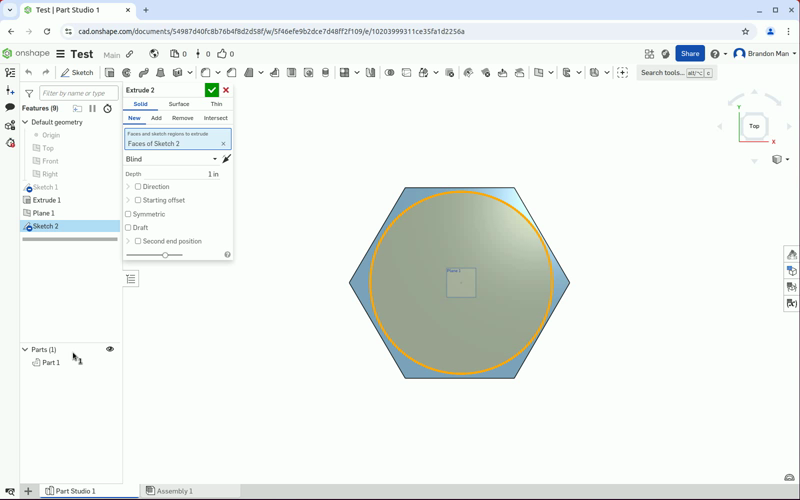
mouse_move(143, 106)
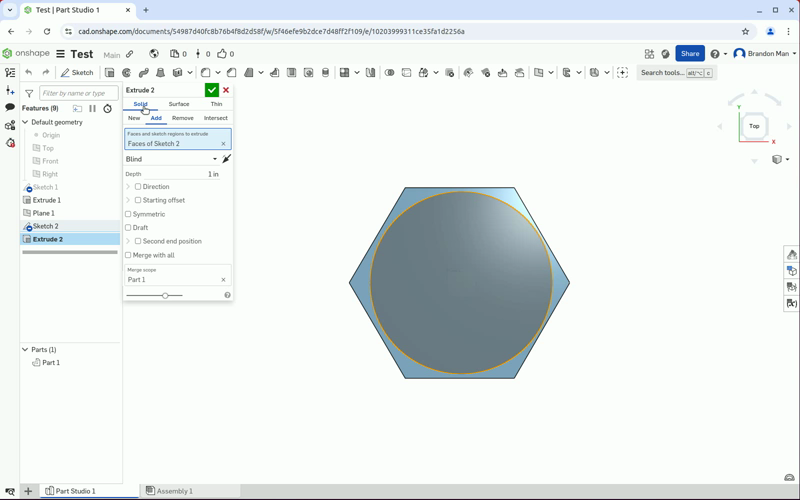
click(143, 106)
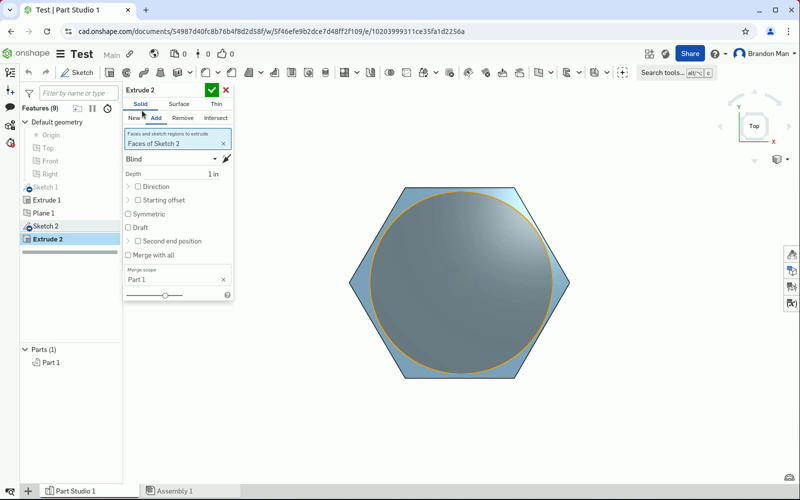
mouse_move(137, 120)
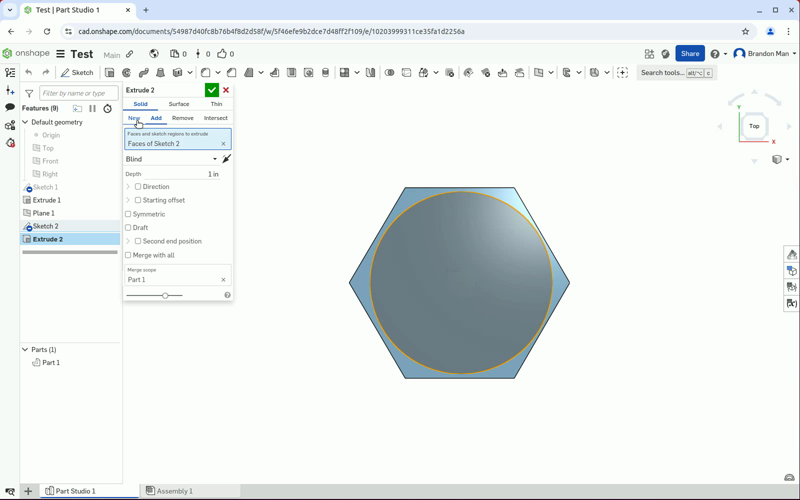
click(137, 120)
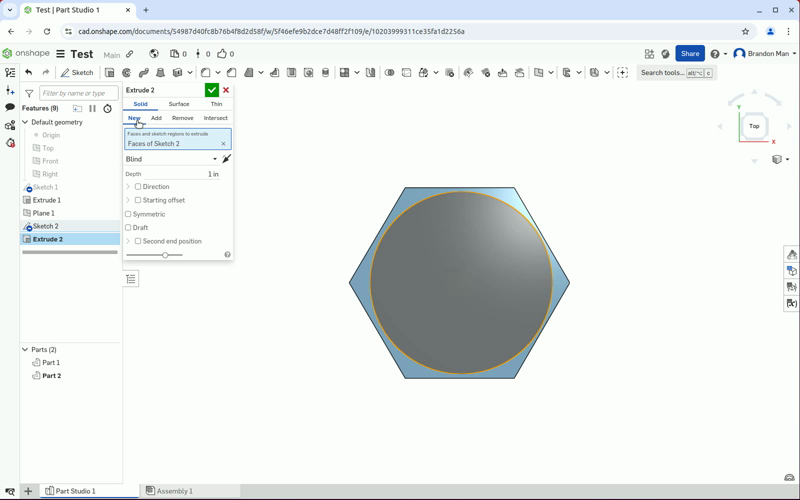
key(tab, 4)
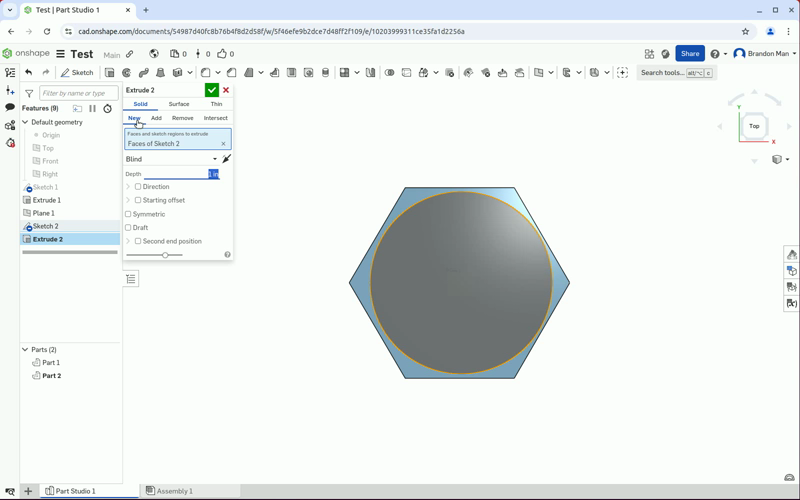
text(7.703)
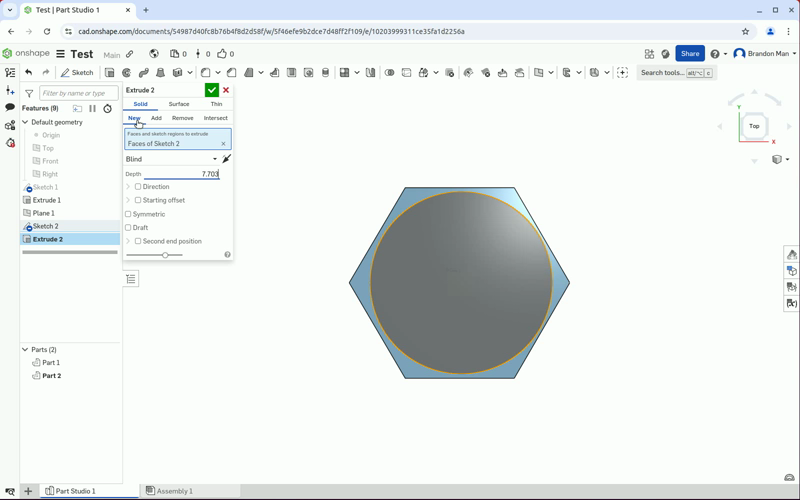
key(enter)
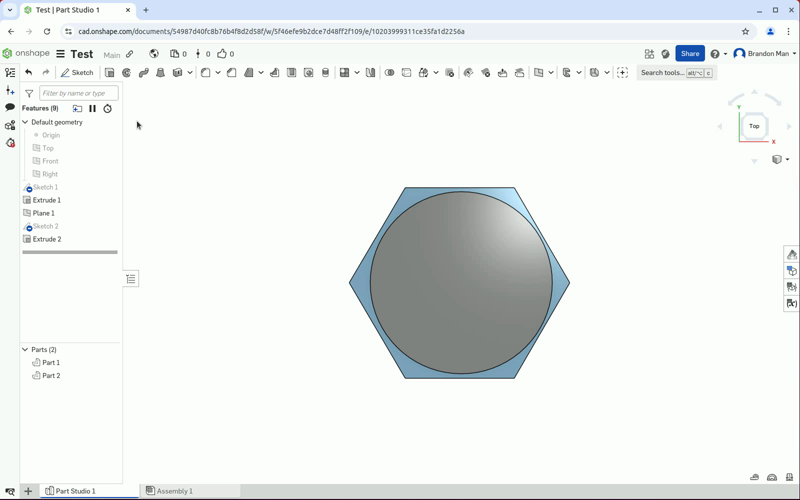
key(shift+h)
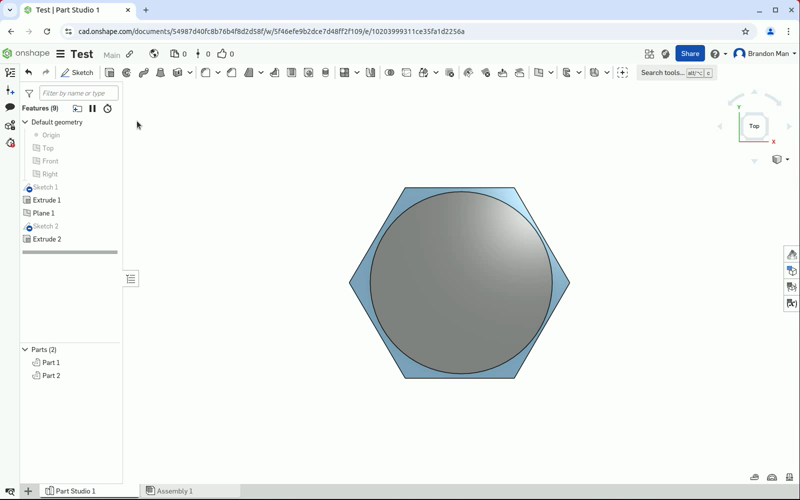
key(shift+h)
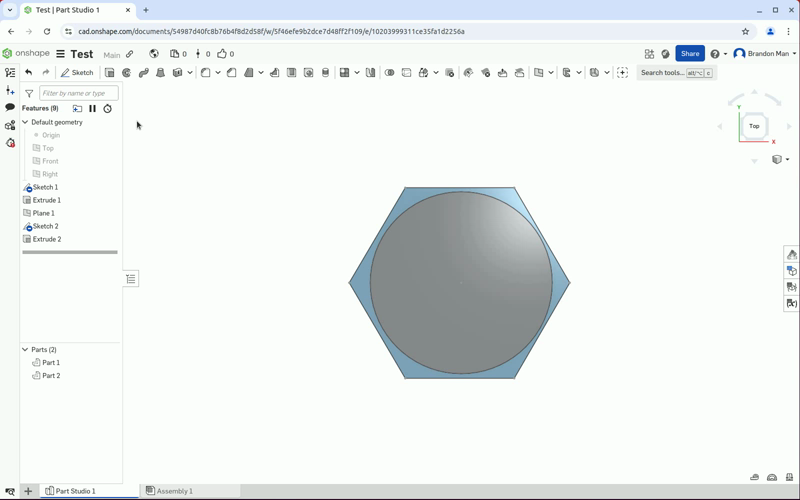
key(shift+7)
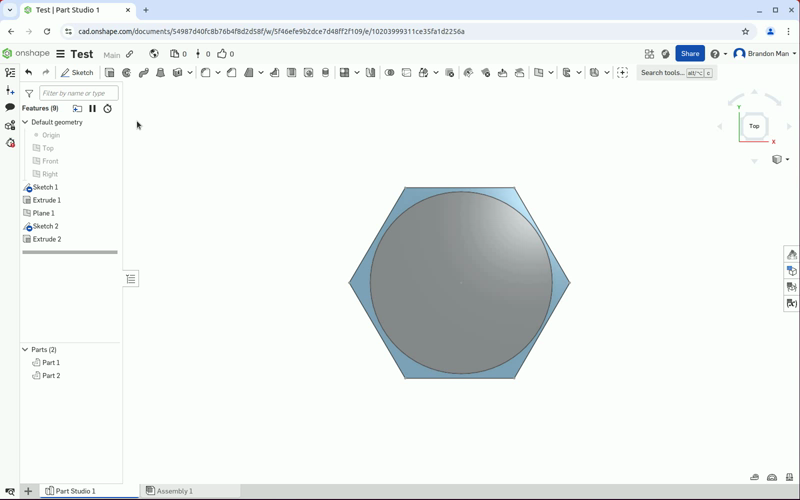
key(up, 3)
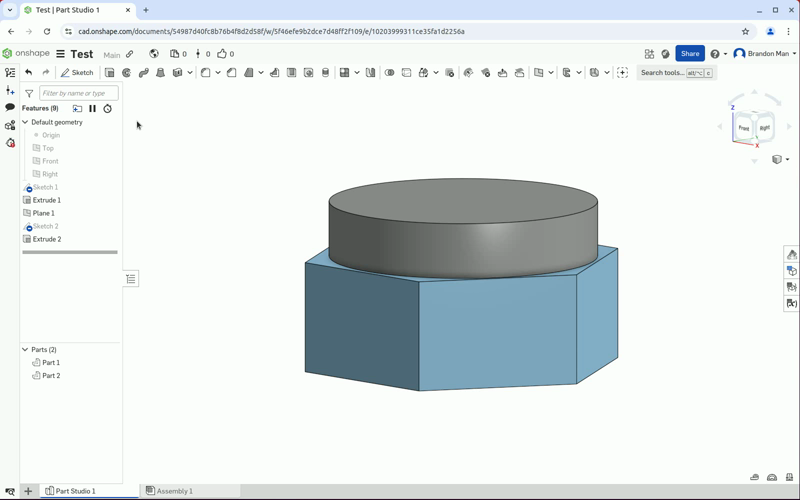
key(left, 3)
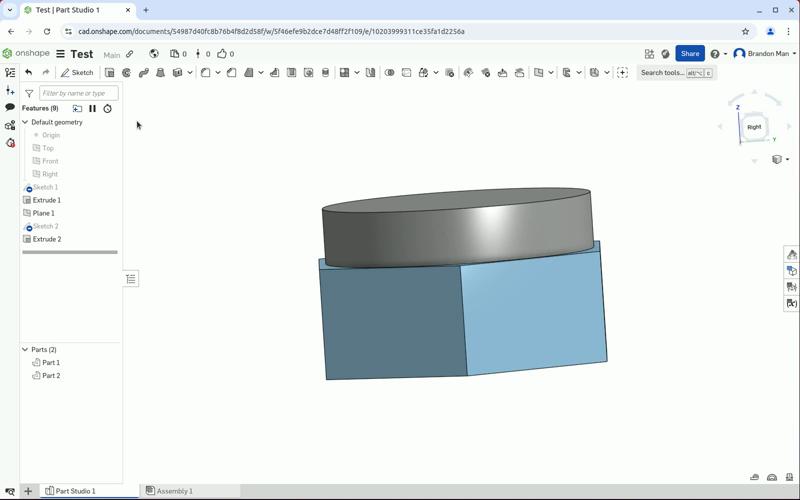
key(right, 3)
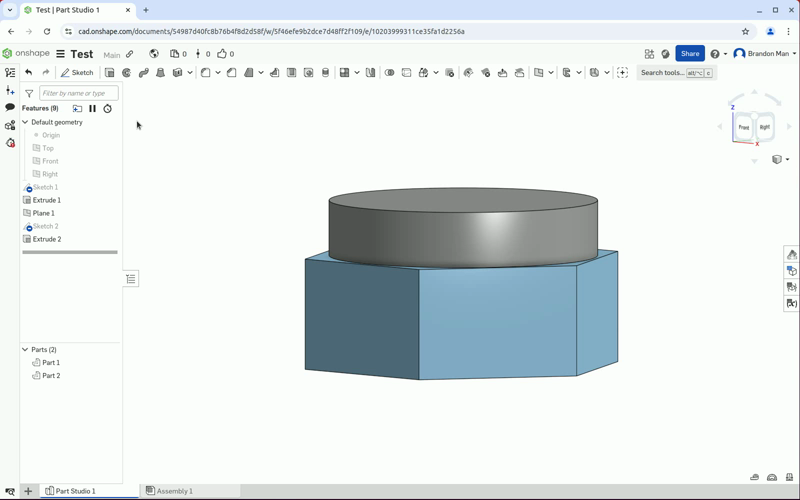
key(down, 3)
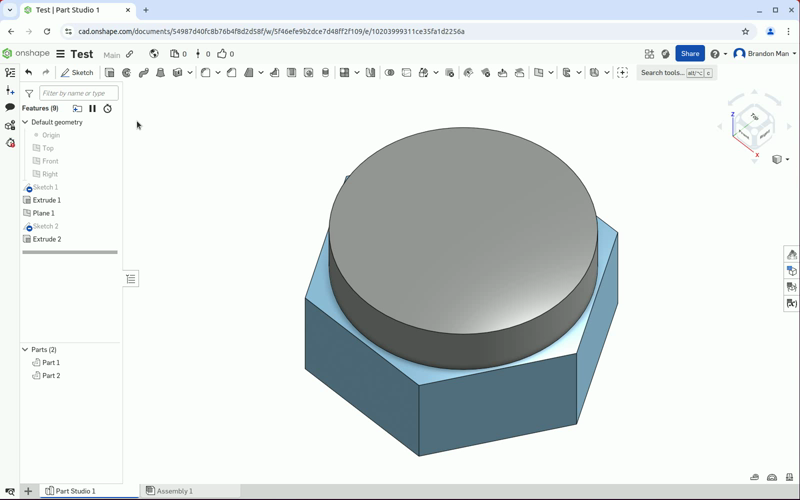
mouse_move(73, 189)
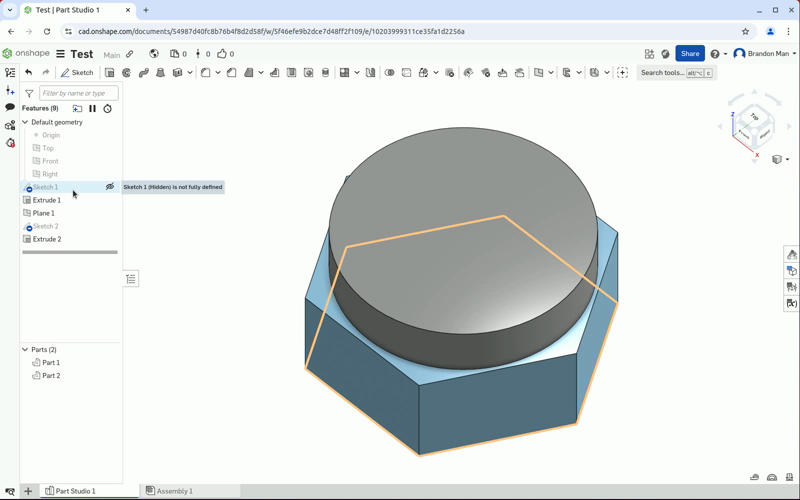
click(73, 189)